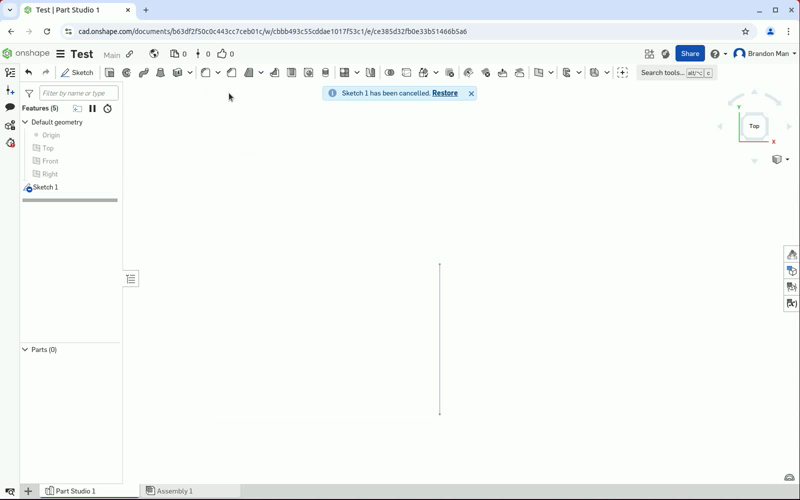
key(shift+h)
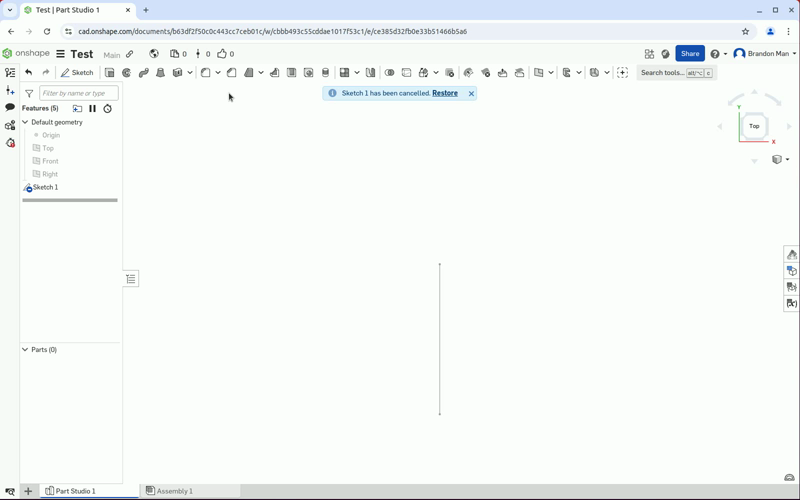
key(shift+s)
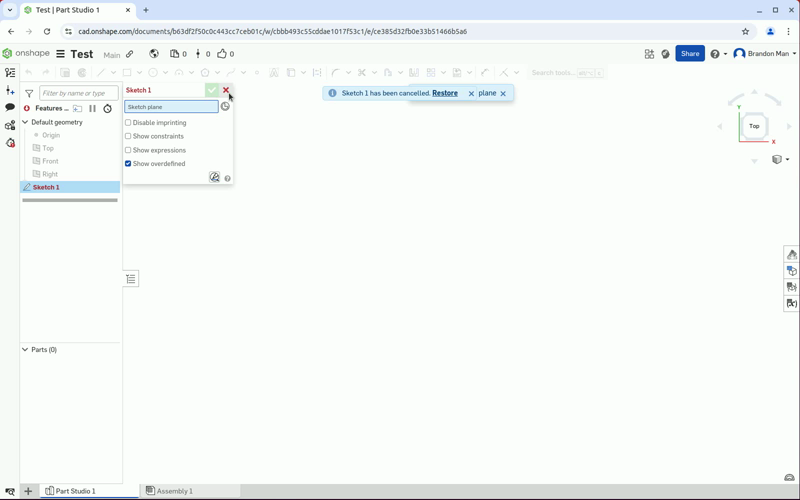
mouse_move(73, 150)
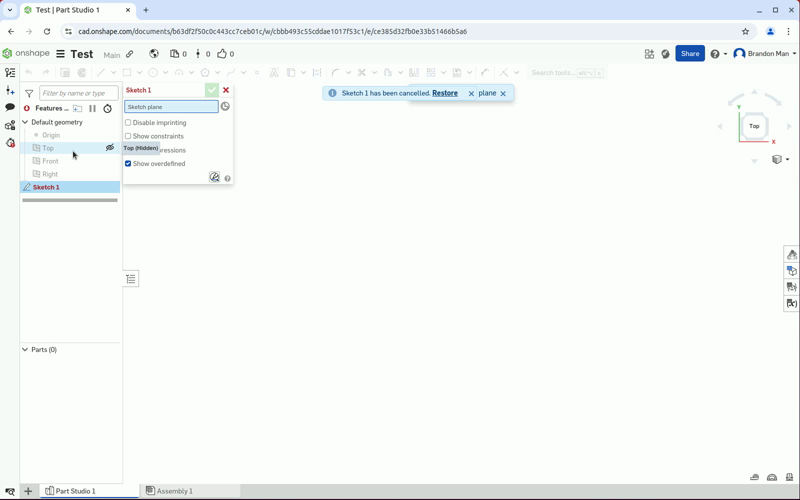
click(73, 150)
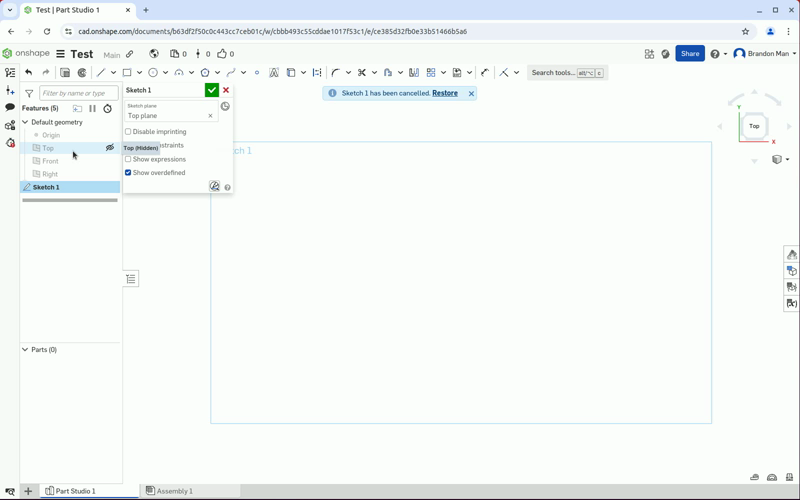
mouse_move(73, 352)
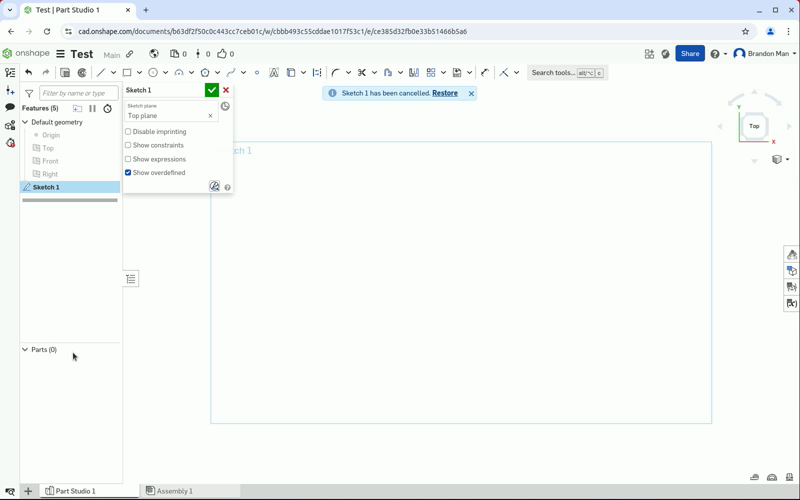
key(y)
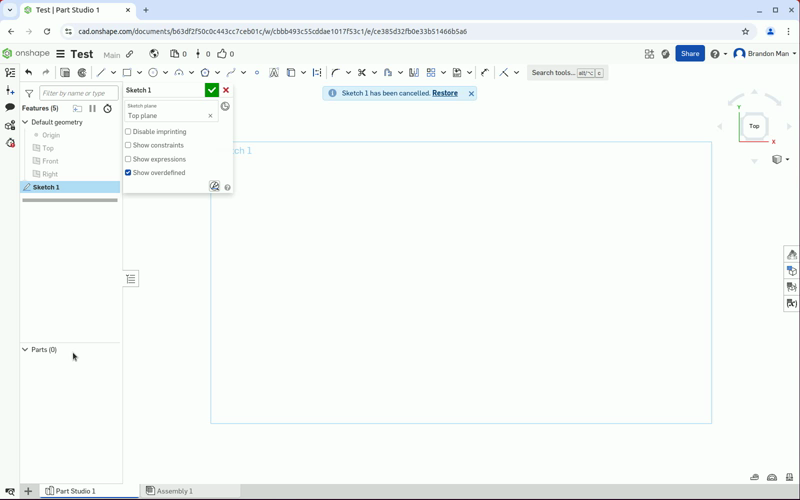
key(c)
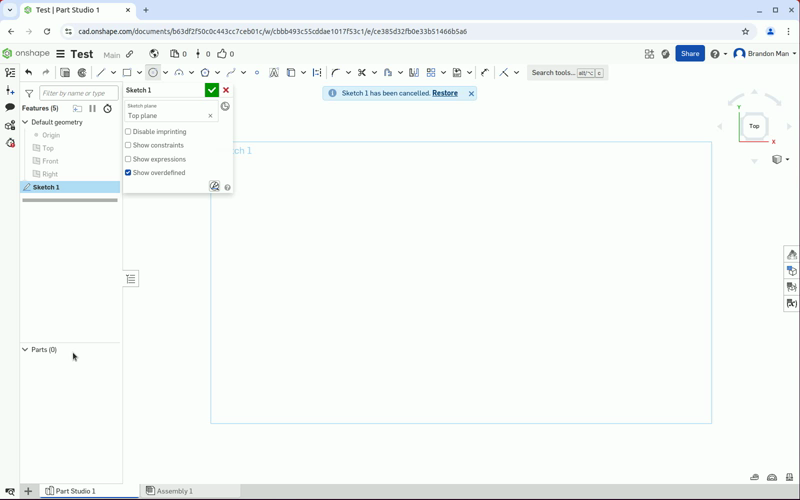
key_down(shift)
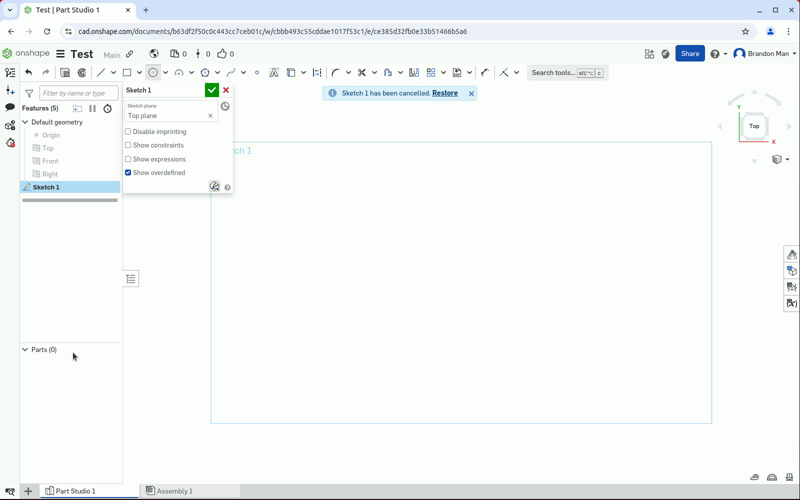
mouse_move(352, 313)
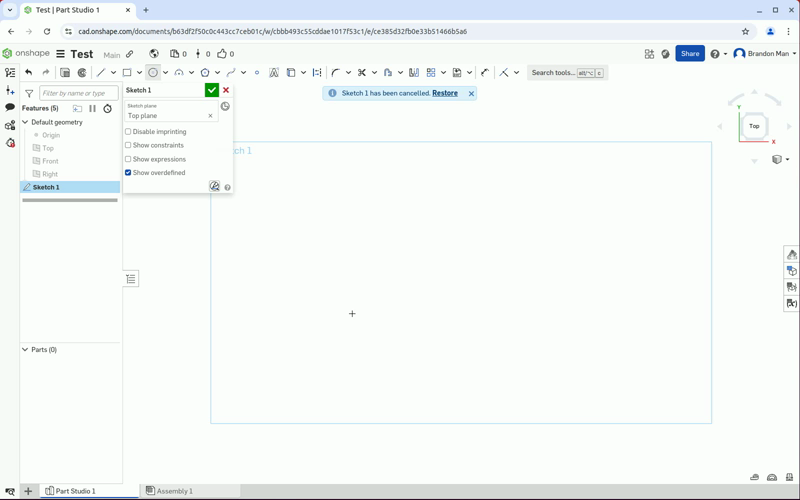
click(352, 313)
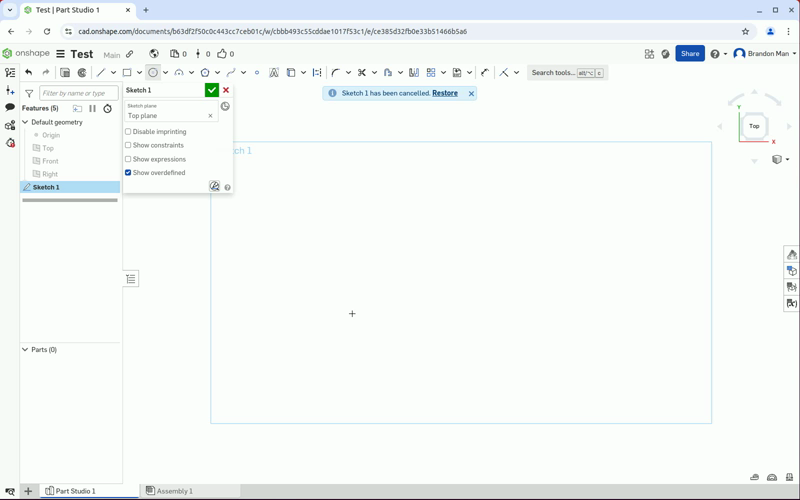
key_up(shift)
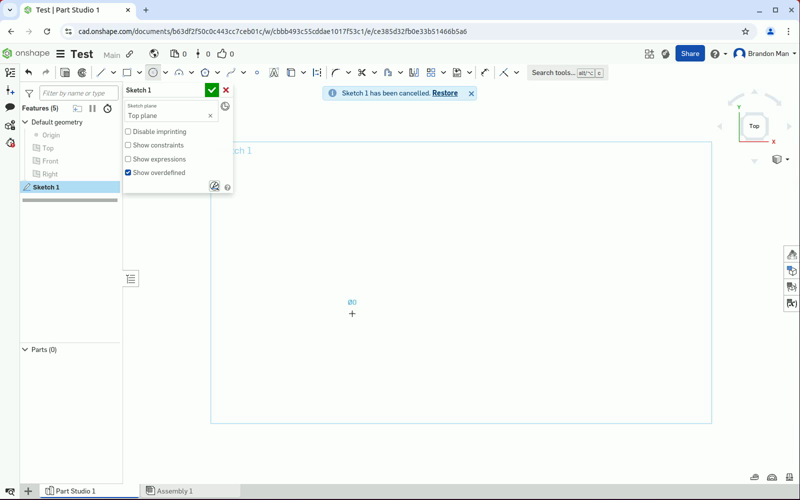
mouse_move(356, 313)
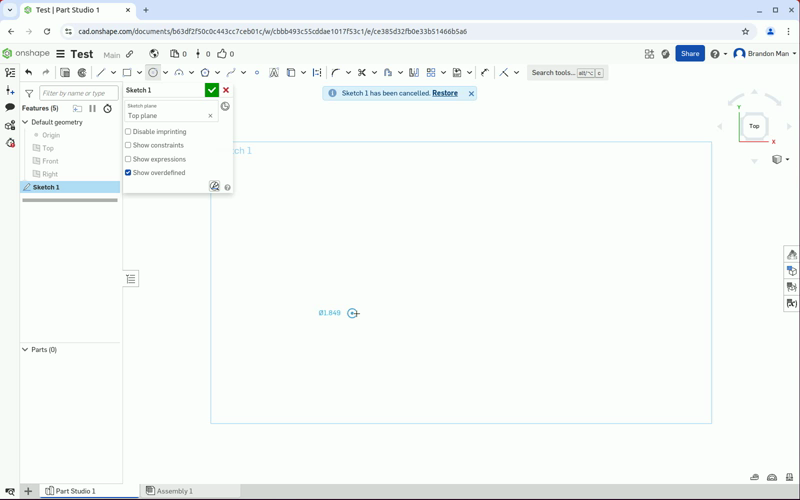
click(356, 313)
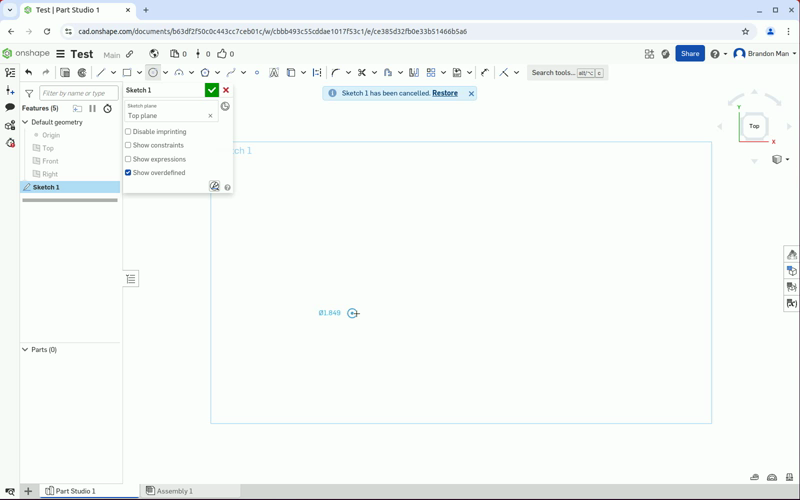
key(esc)
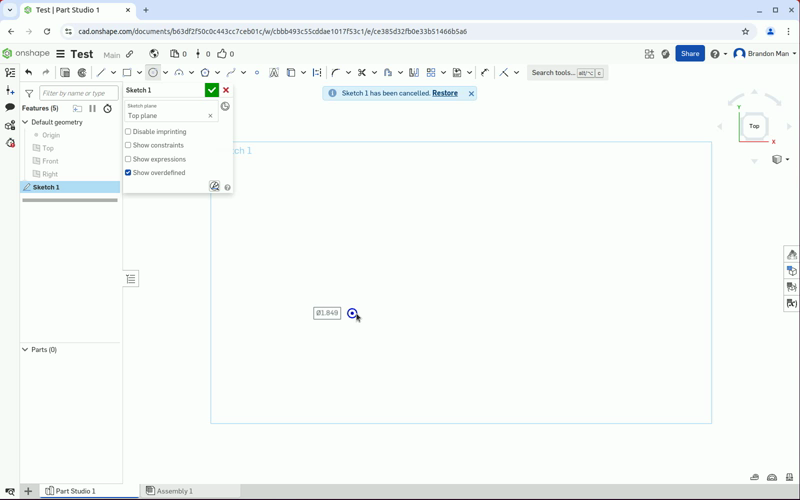
mouse_move(350, 314)
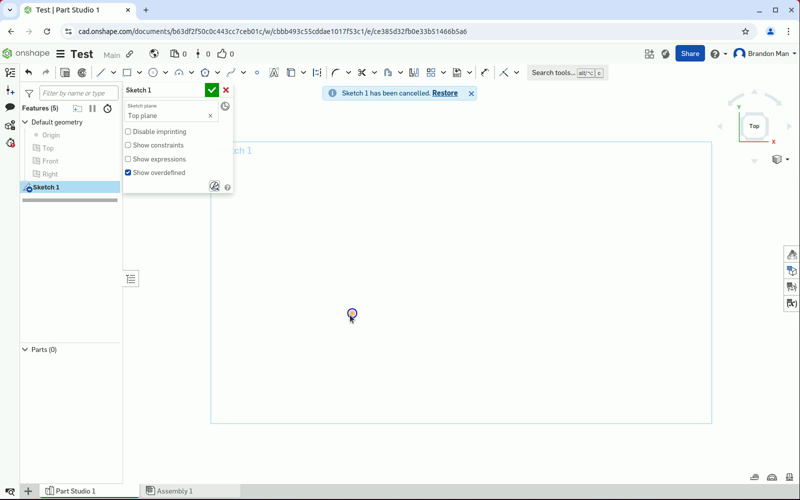
scroll(6)
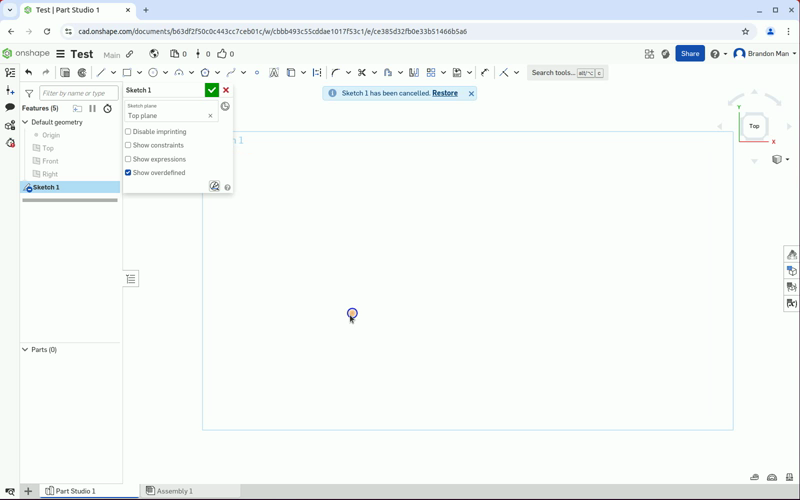
scroll(6)
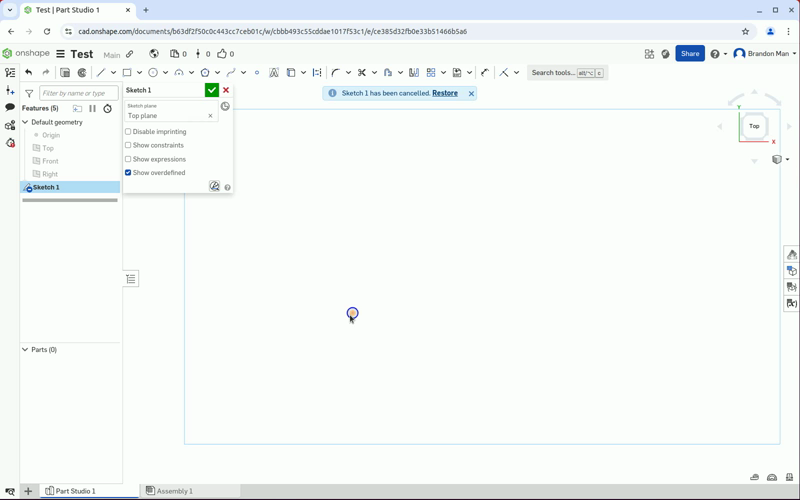
scroll(6)
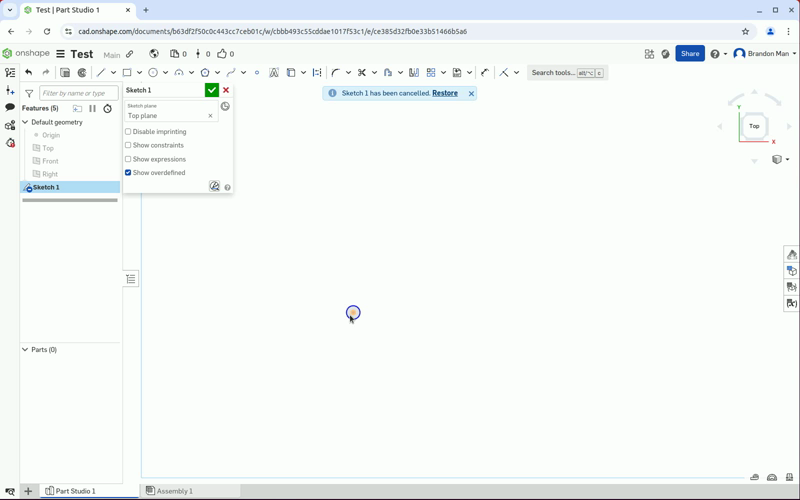
scroll(6)
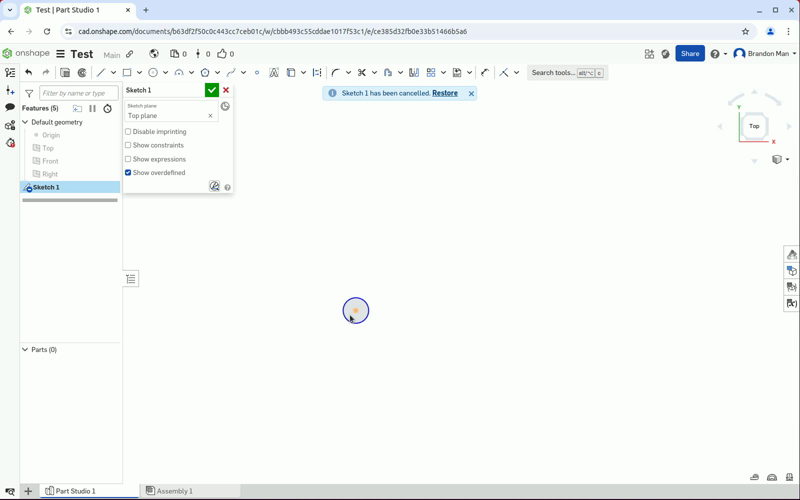
scroll(6)
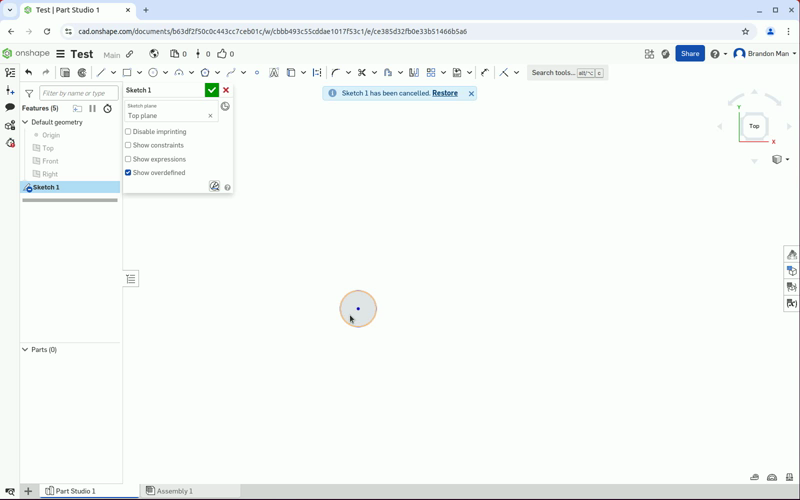
scroll(6)
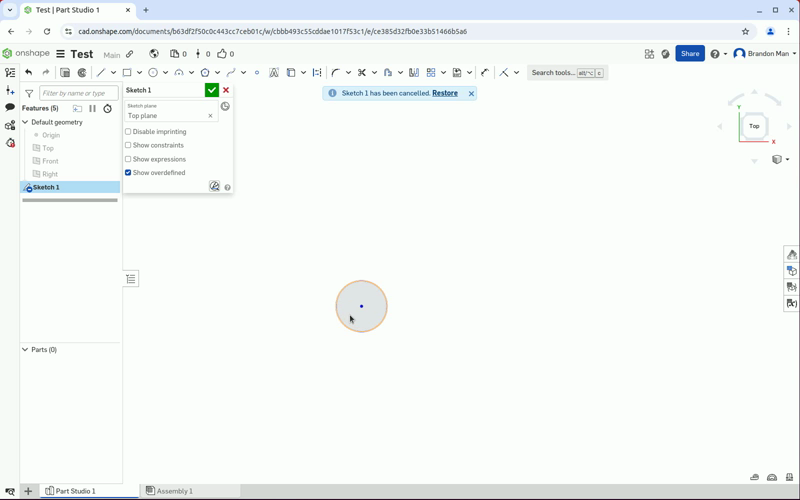
scroll(6)
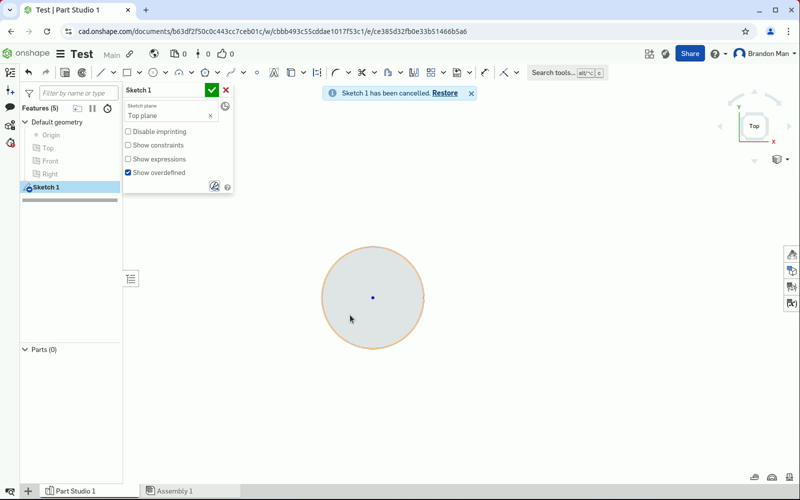
click(350, 314)
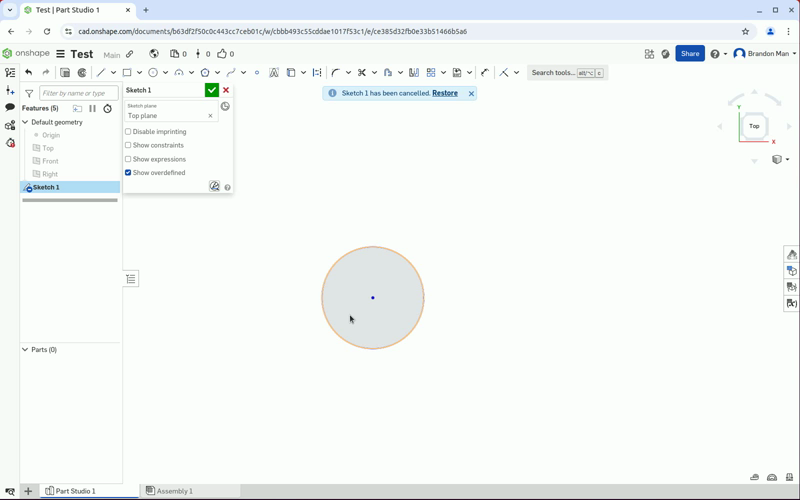
scroll(-6)
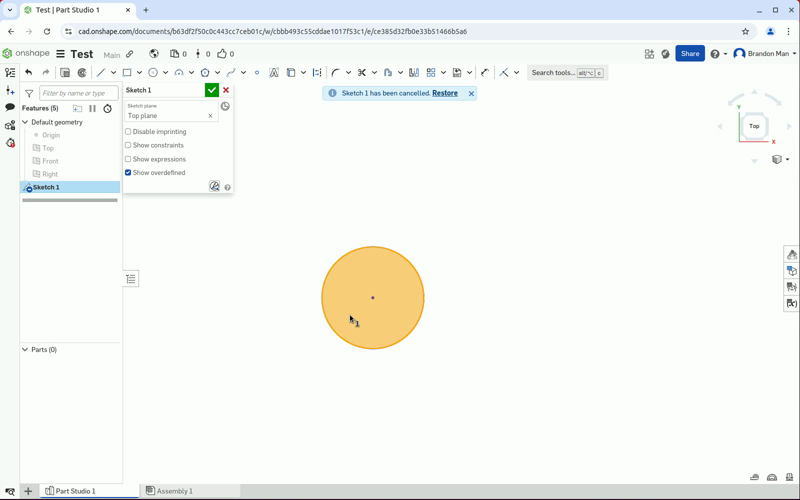
scroll(-6)
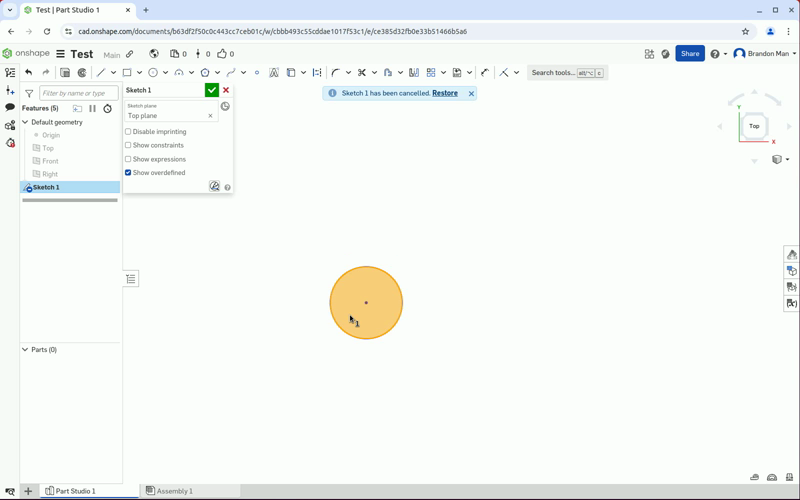
scroll(-6)
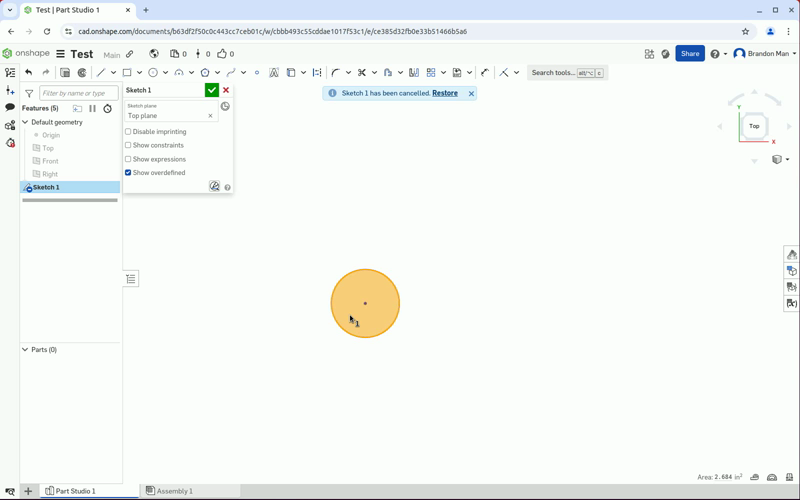
scroll(-6)
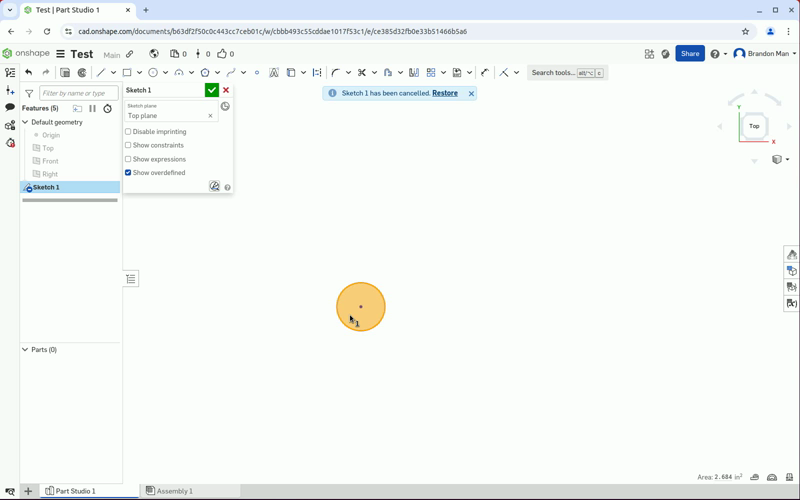
scroll(-6)
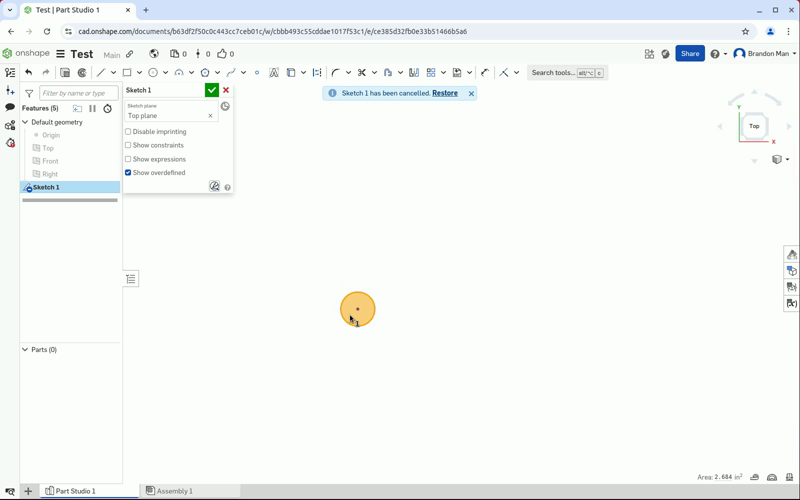
scroll(-6)
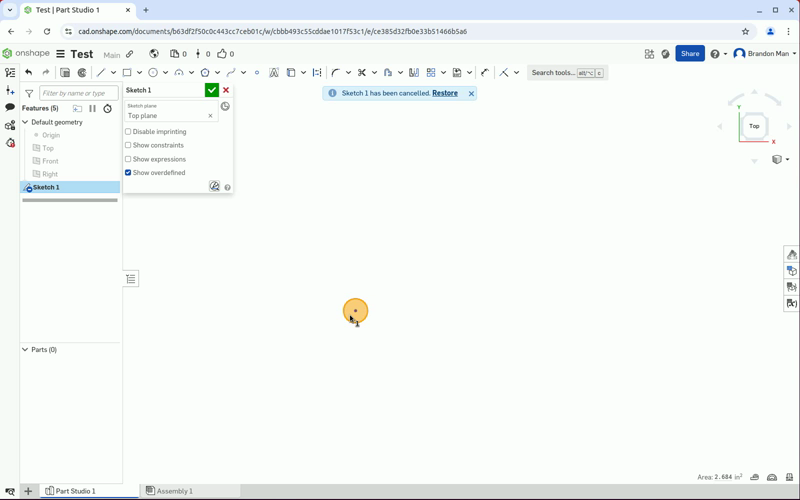
scroll(-6)
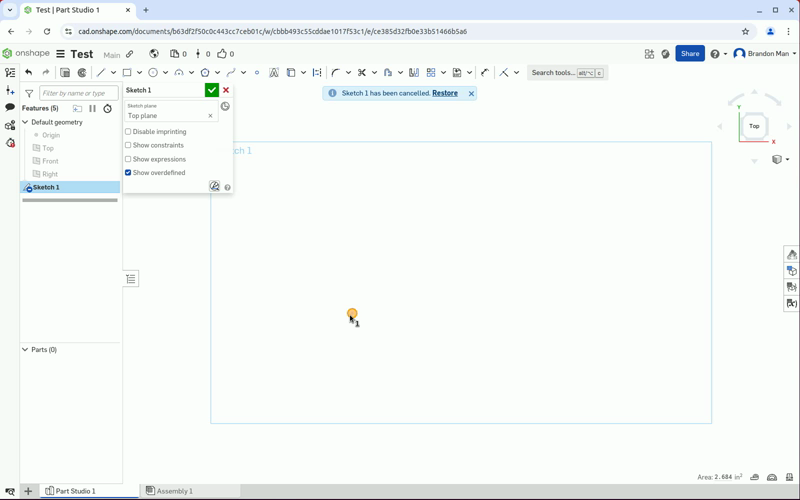
mouse_move(73, 352)
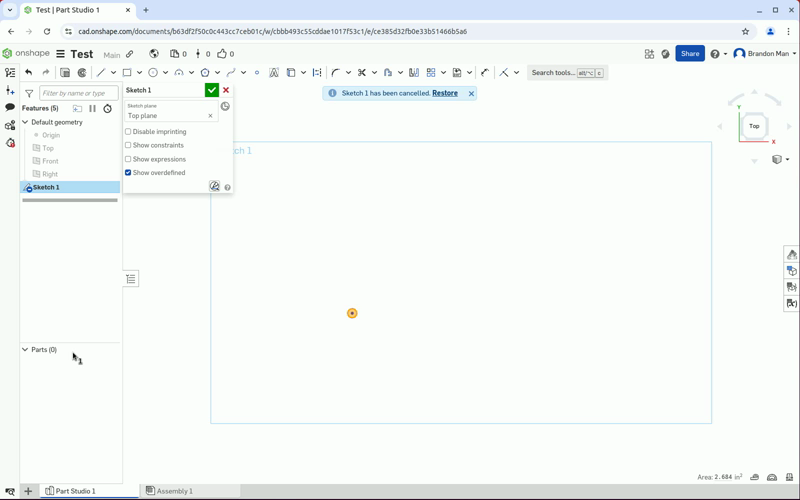
key(shift+y)
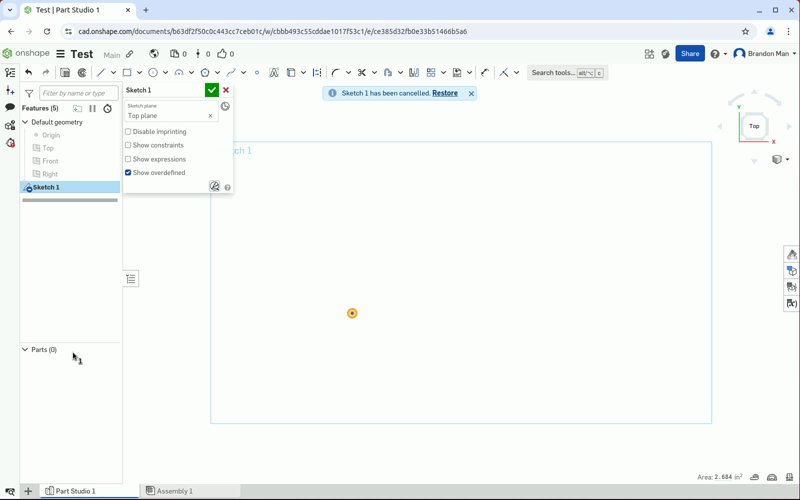
key(shift+e)
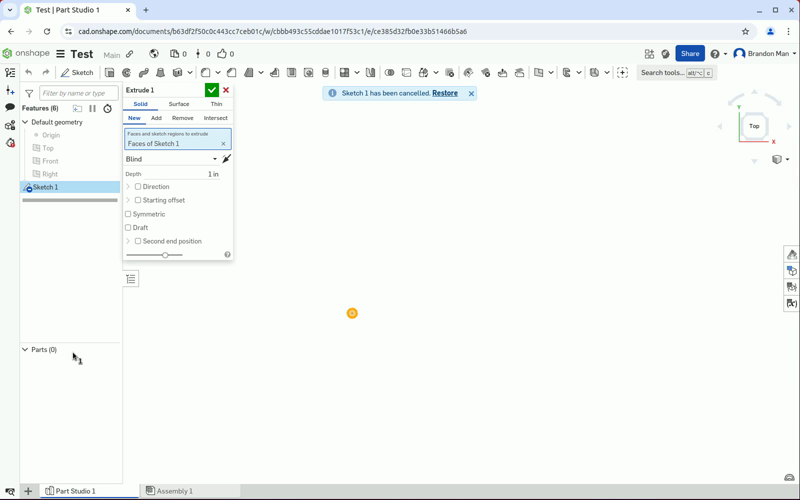
mouse_move(143, 106)
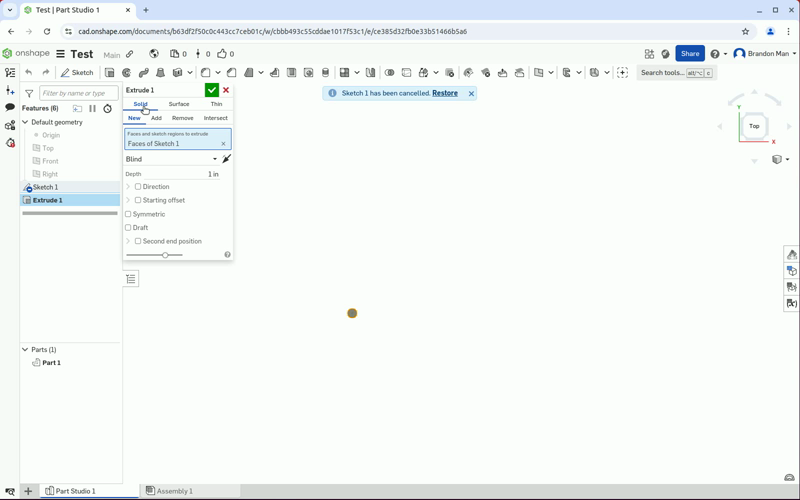
click(143, 106)
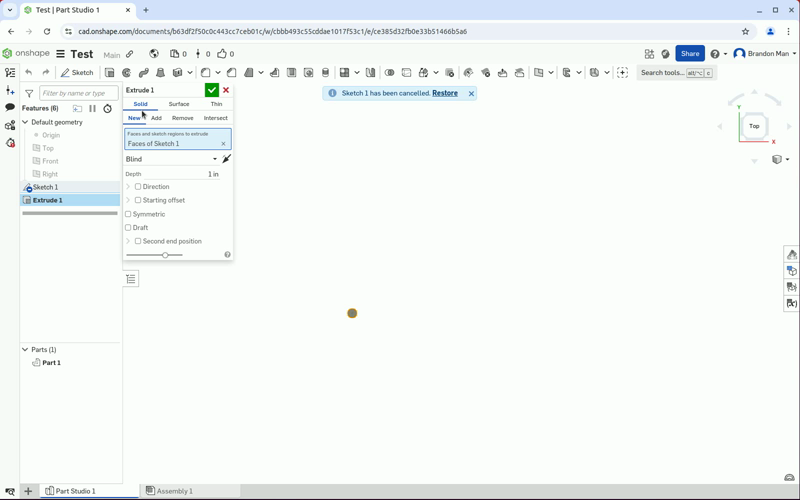
mouse_move(137, 120)
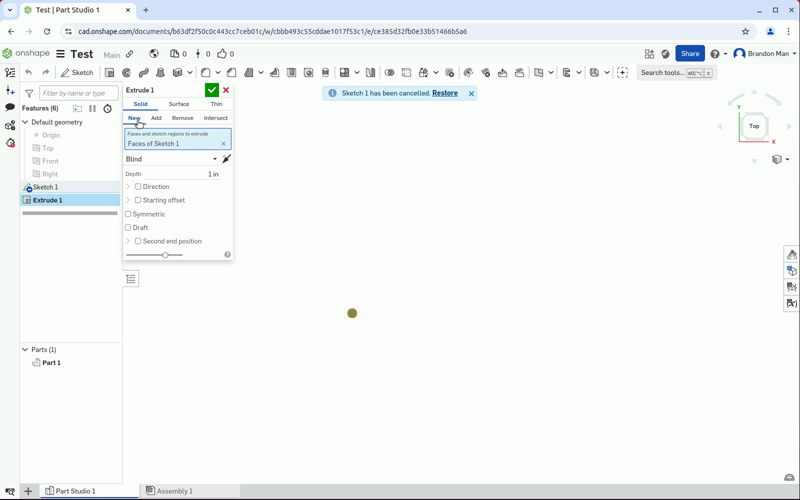
click(137, 120)
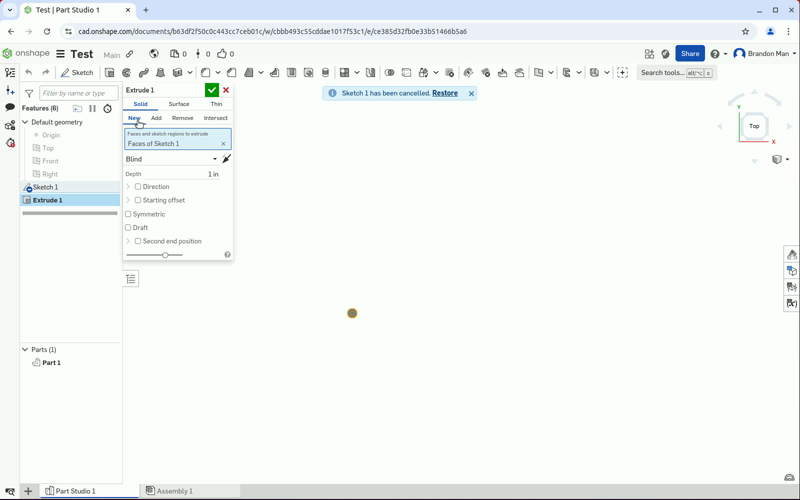
key(tab, 4)
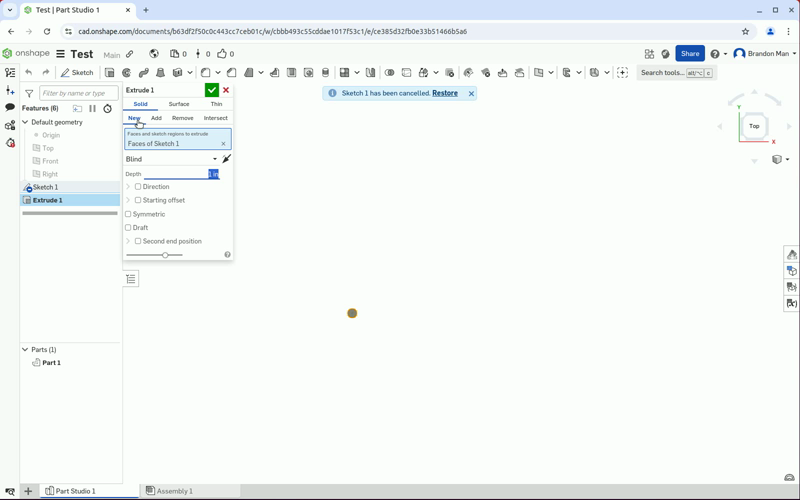
text(9.388)
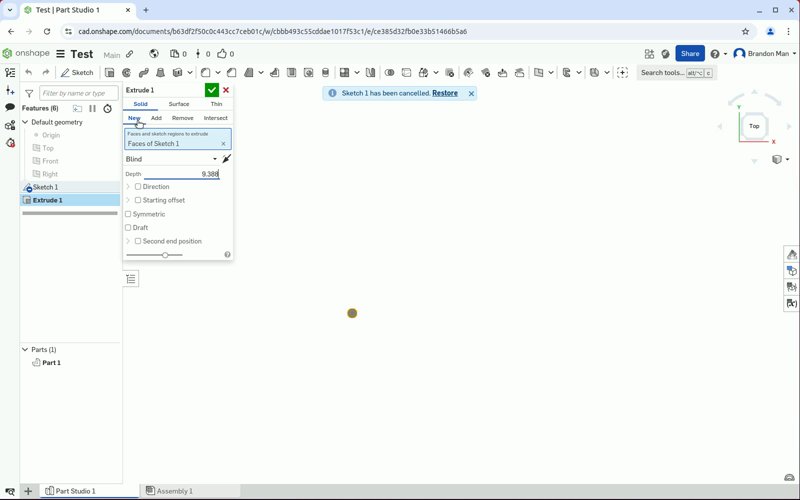
key(enter)
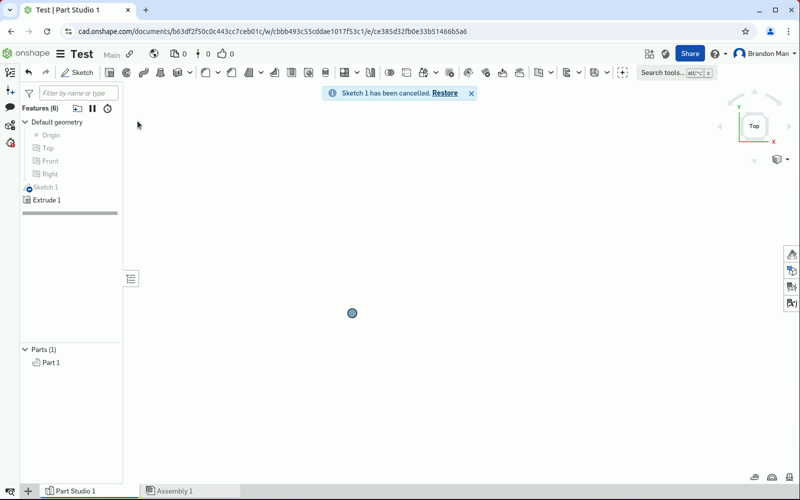
key(shift+h)
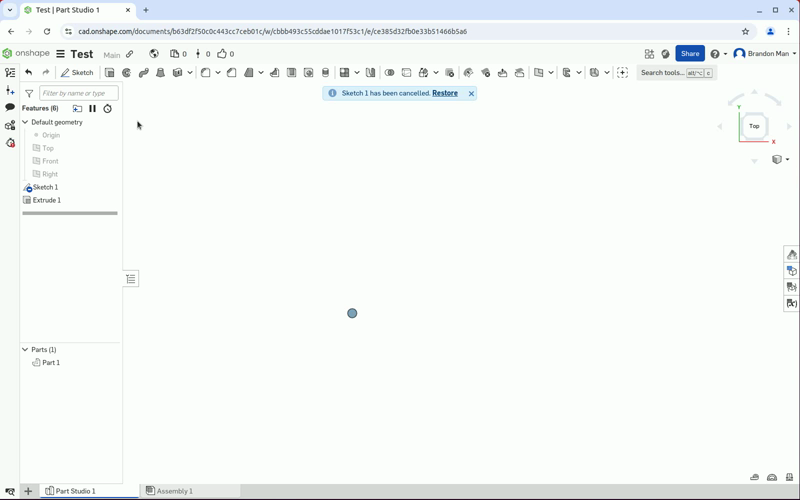
key(shift+h)
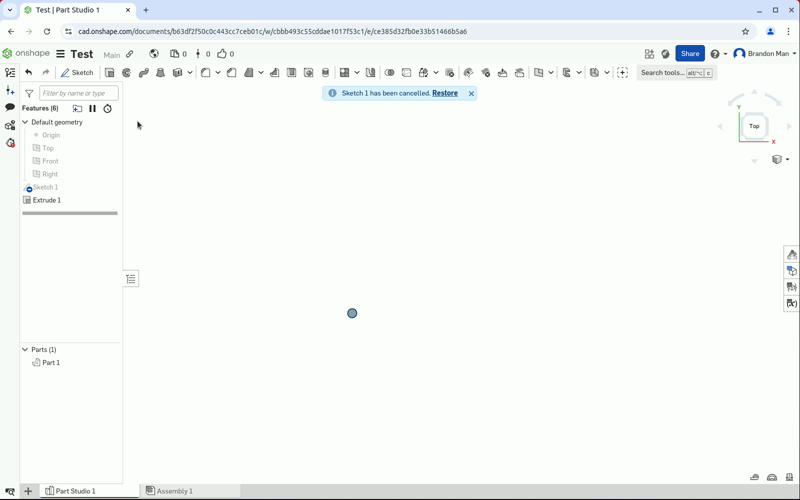
mouse_move(73, 189)
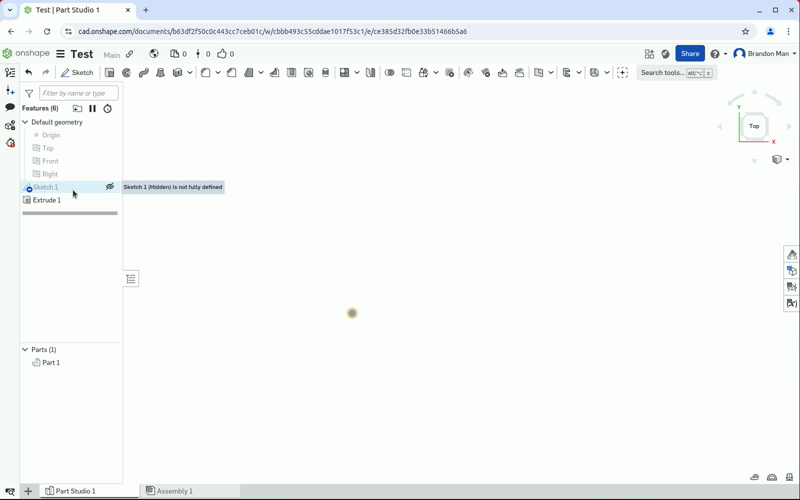
click(73, 189)
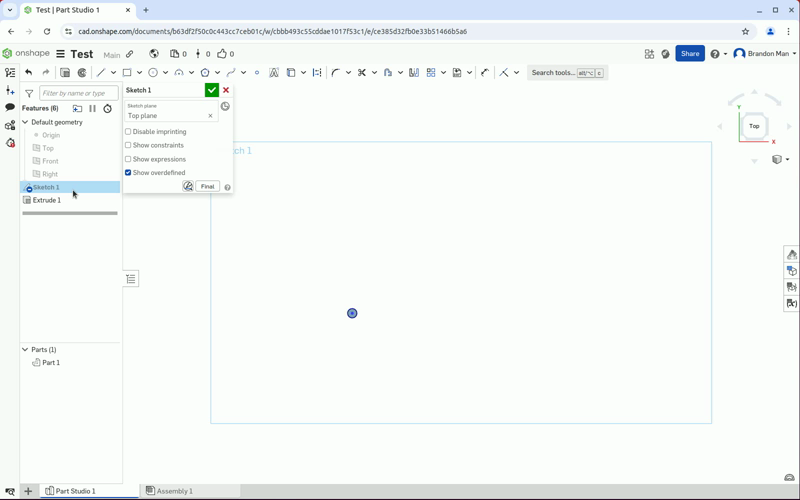
mouse_move(229, 92)
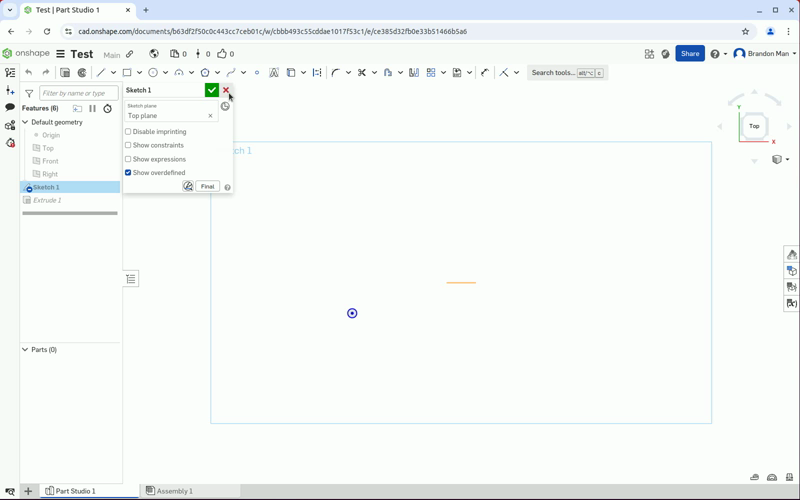
click(229, 92)
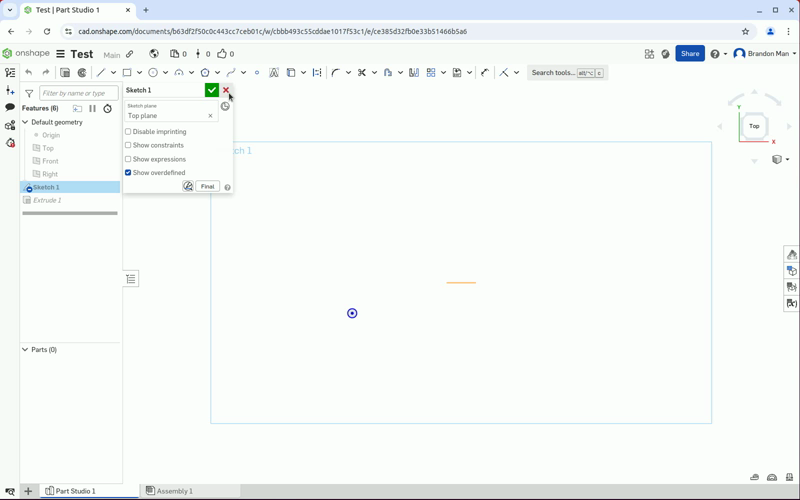
key(shift+s)
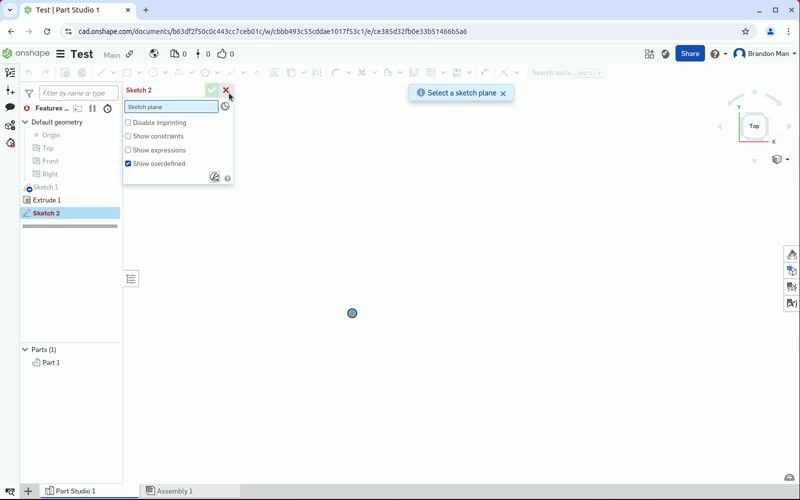
mouse_move(73, 150)
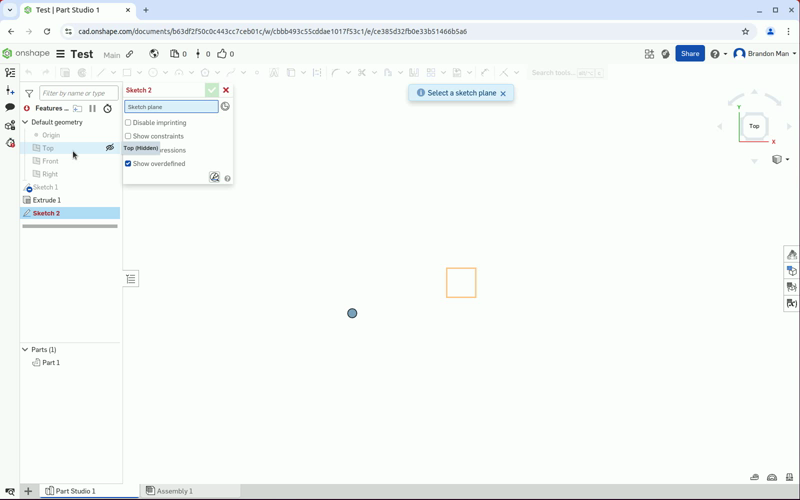
click(73, 150)
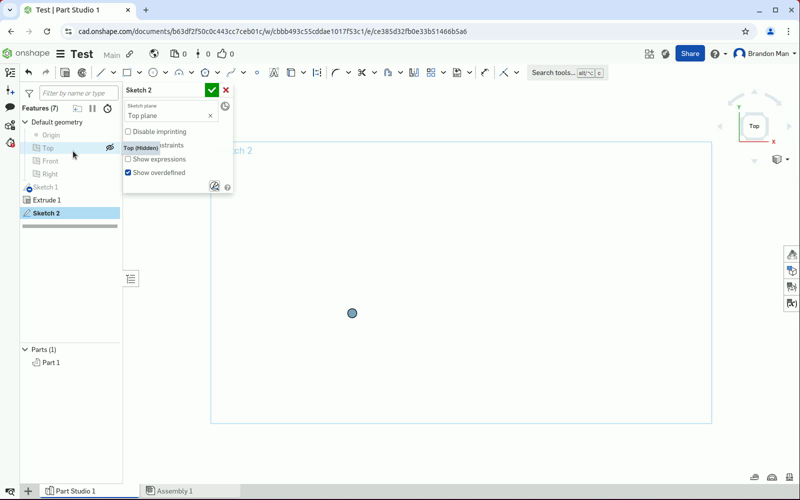
mouse_move(73, 352)
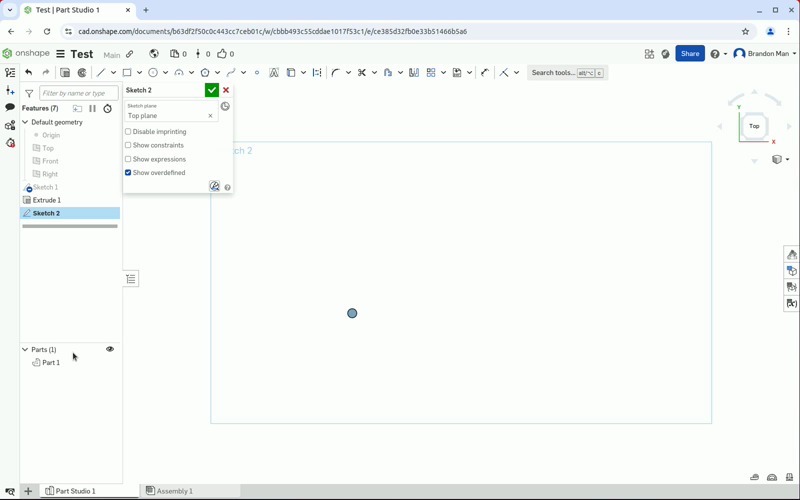
key(y)
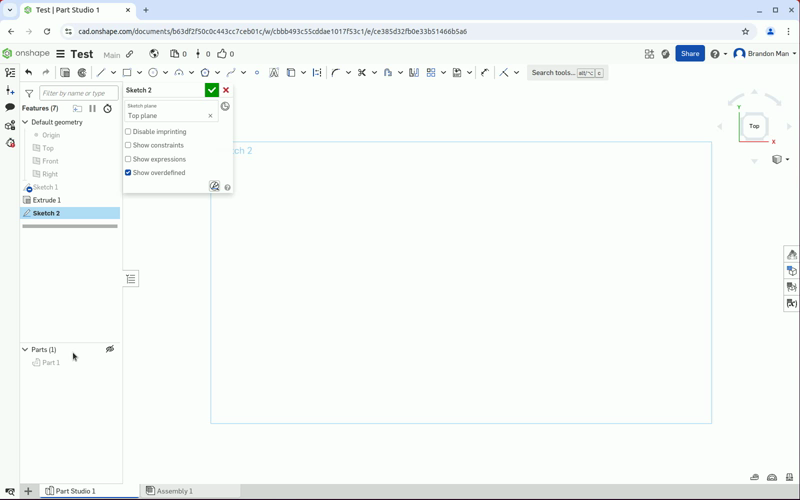
key(l)
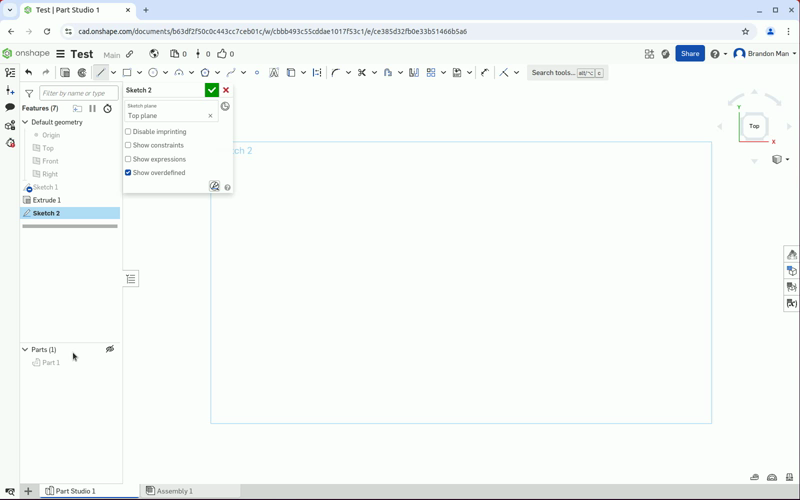
key_down(shift)
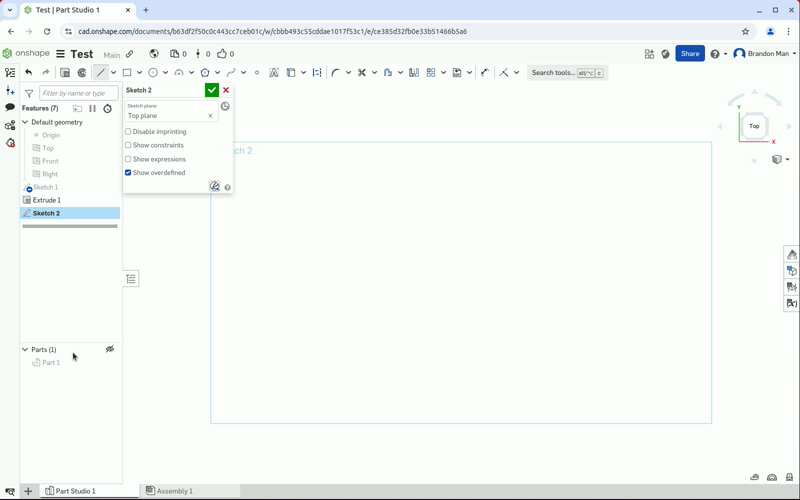
mouse_move(404, 370)
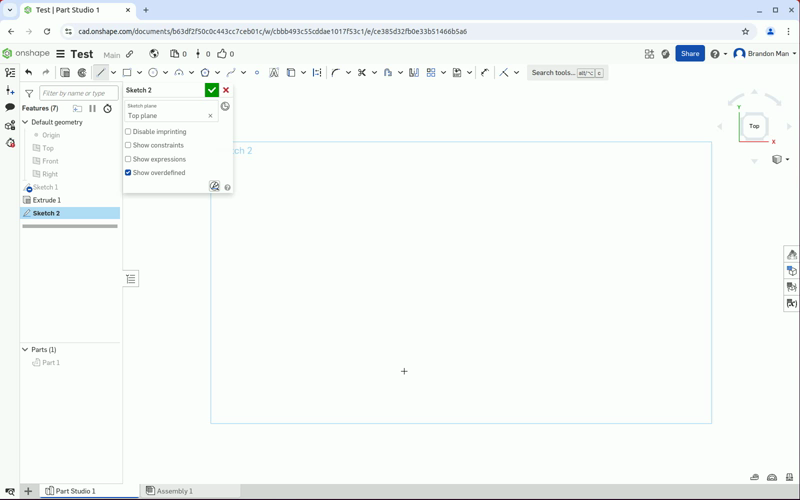
click(404, 370)
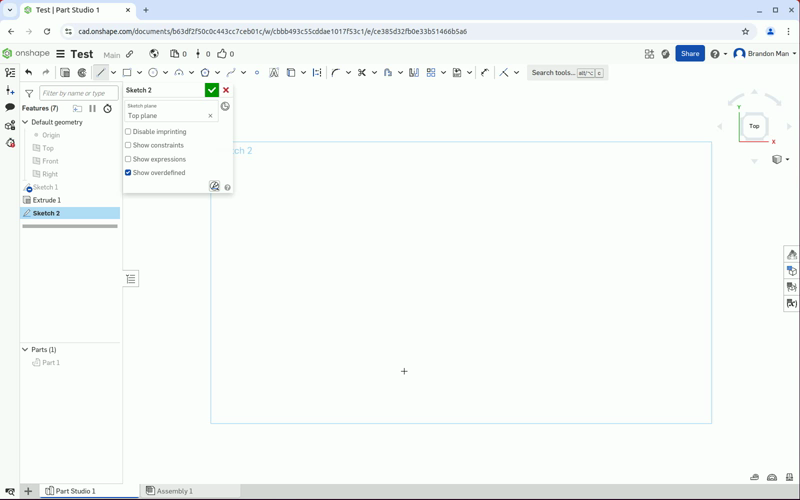
key_up(shift)
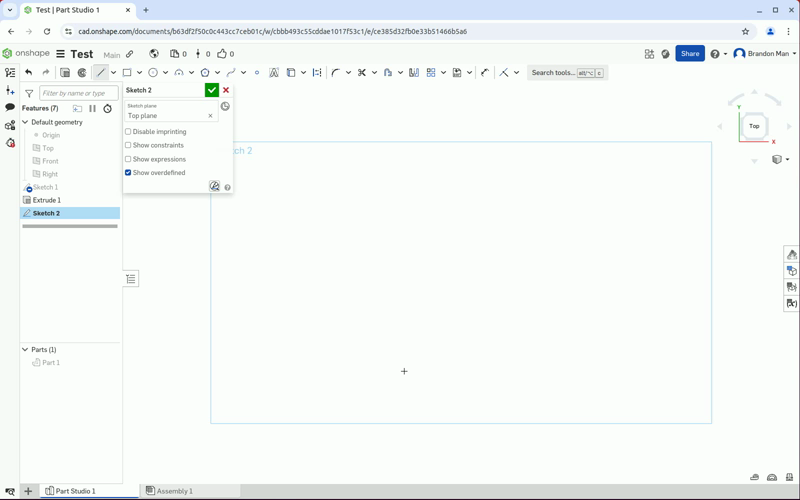
key_down(shift)
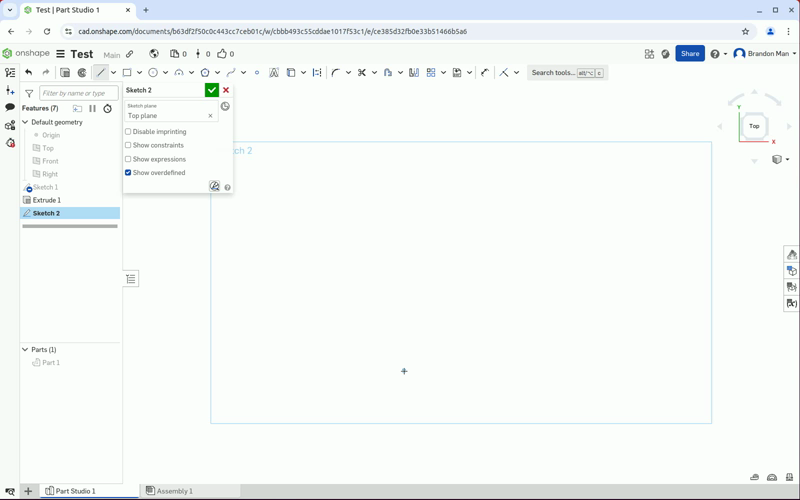
mouse_move(481, 370)
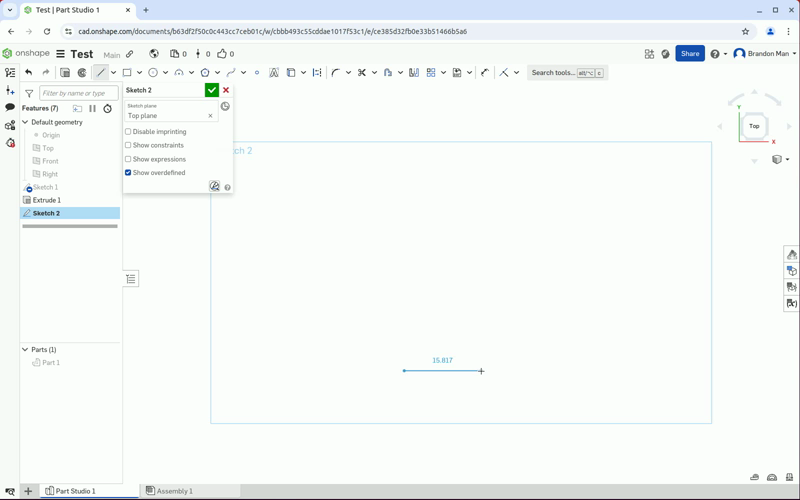
click(481, 370)
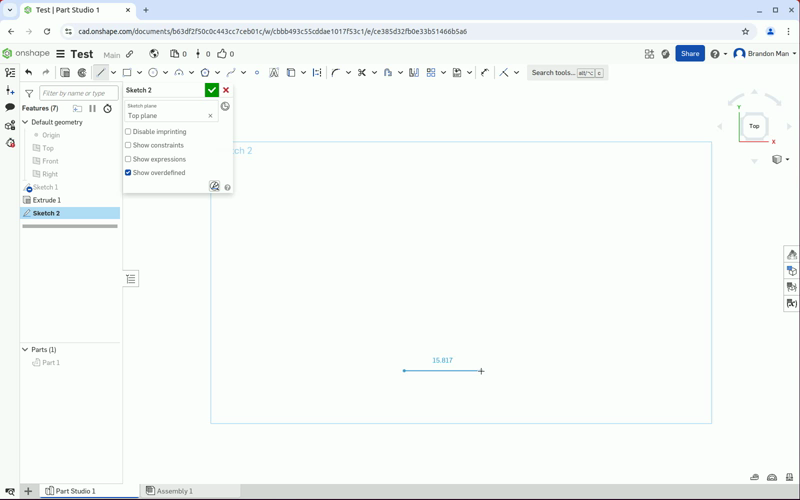
key_up(shift)
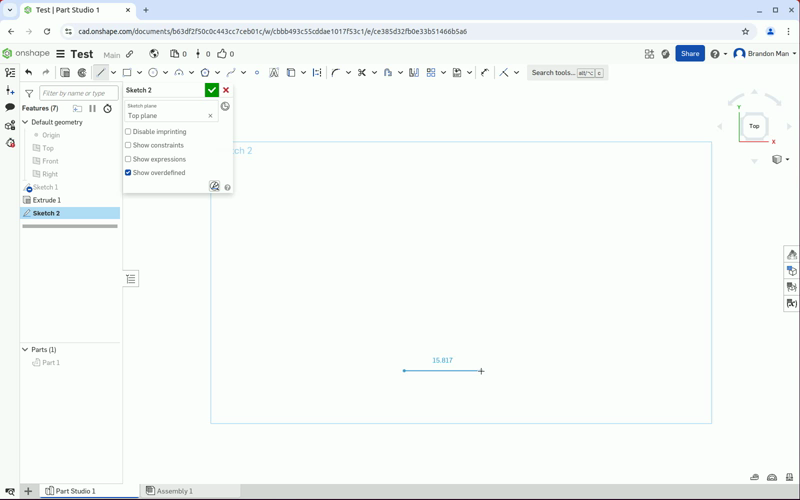
key_down(shift)
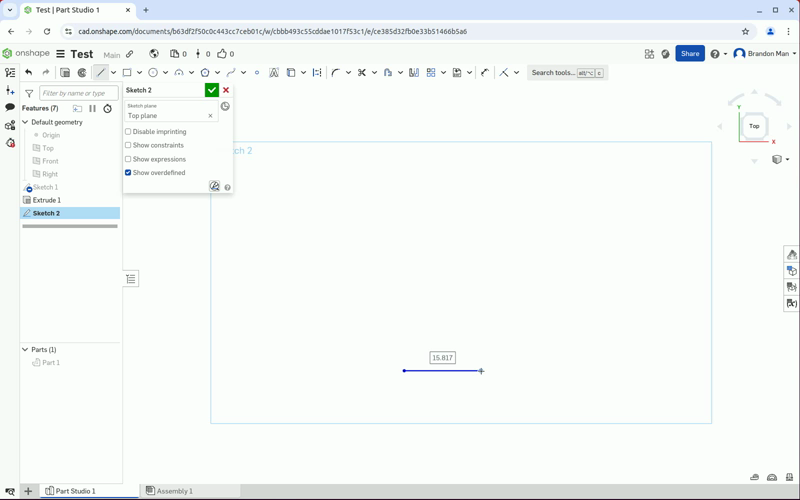
mouse_move(511, 370)
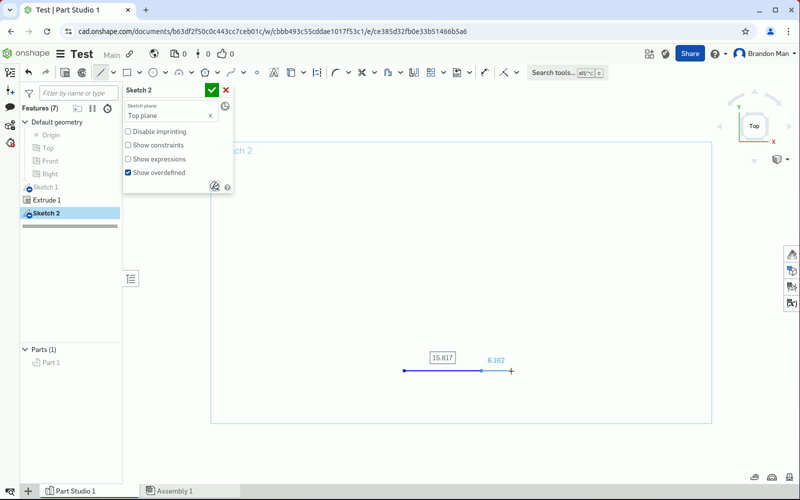
mouse_move(481, 329)
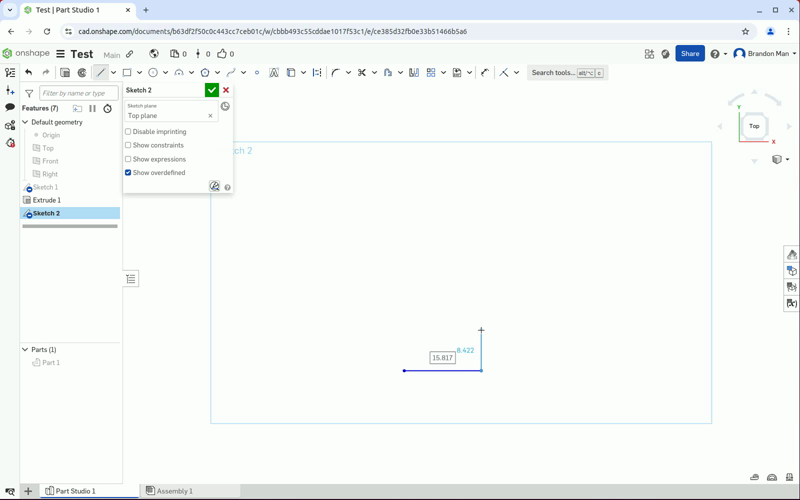
click(481, 329)
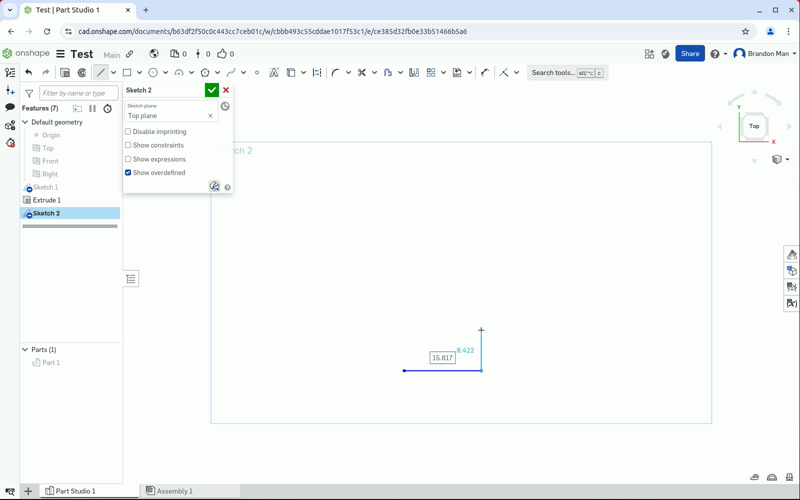
key_up(shift)
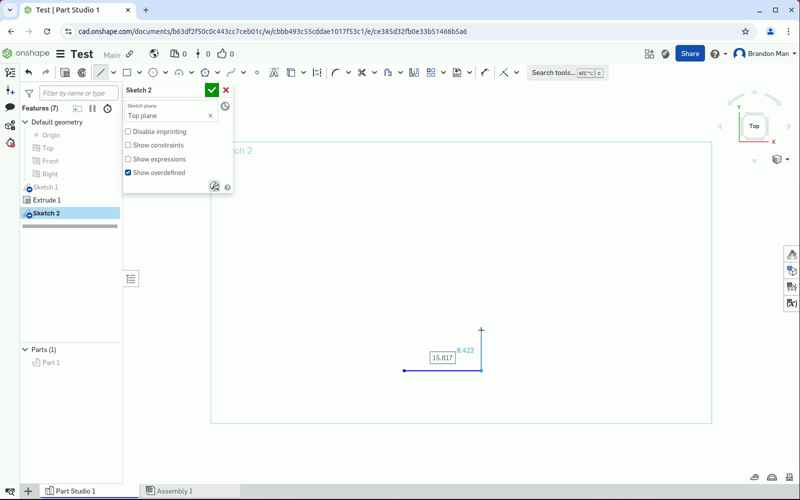
key_down(shift)
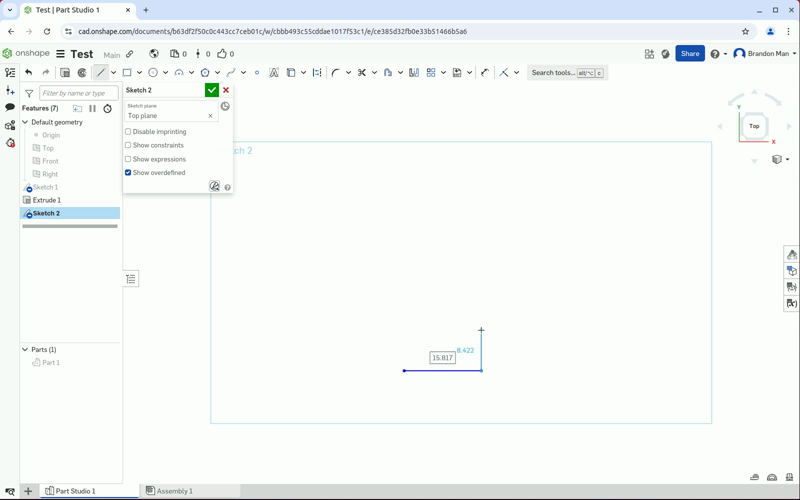
mouse_move(404, 329)
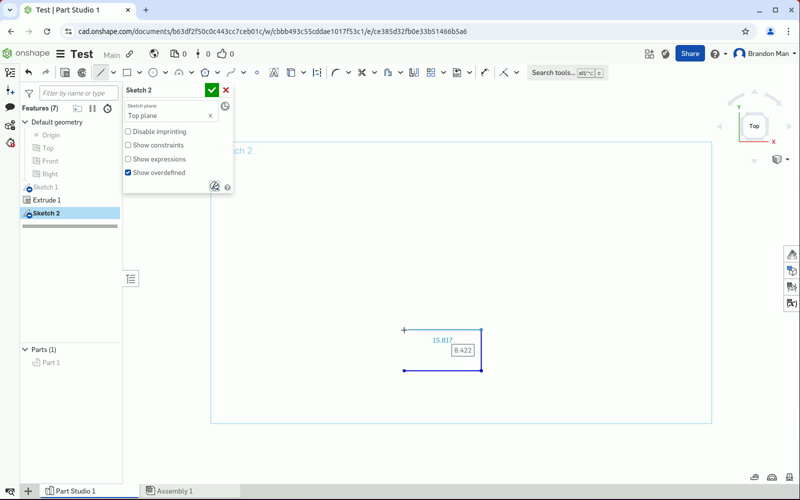
click(404, 329)
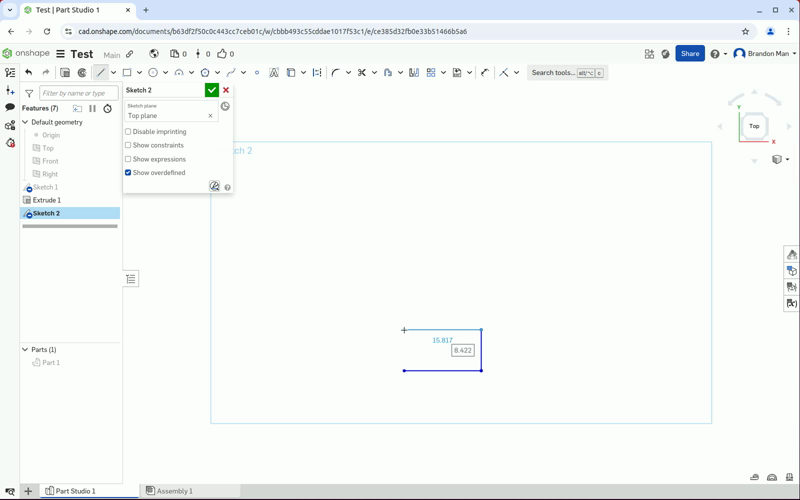
key_up(shift)
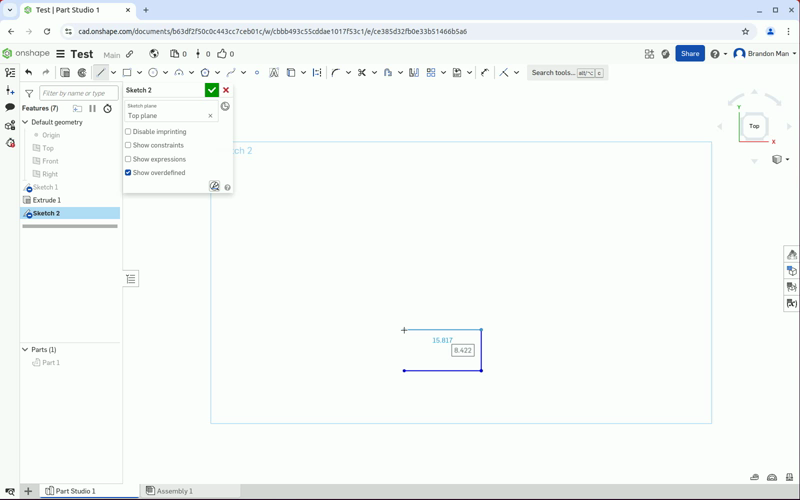
mouse_move(434, 329)
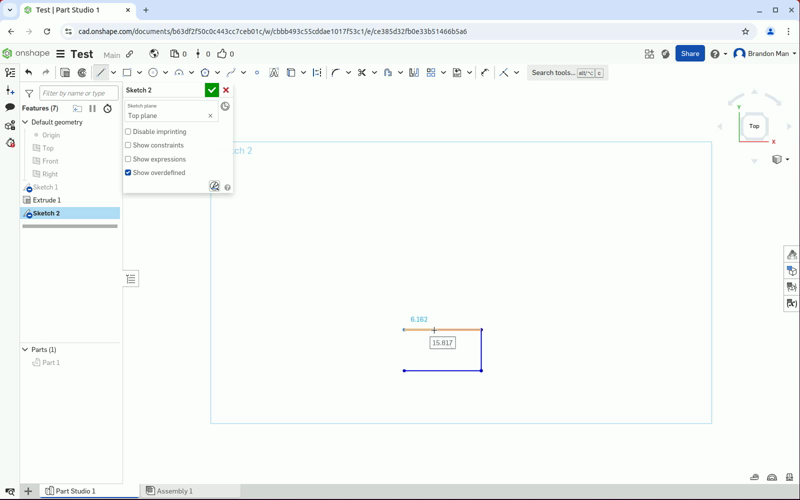
key_down(shift)
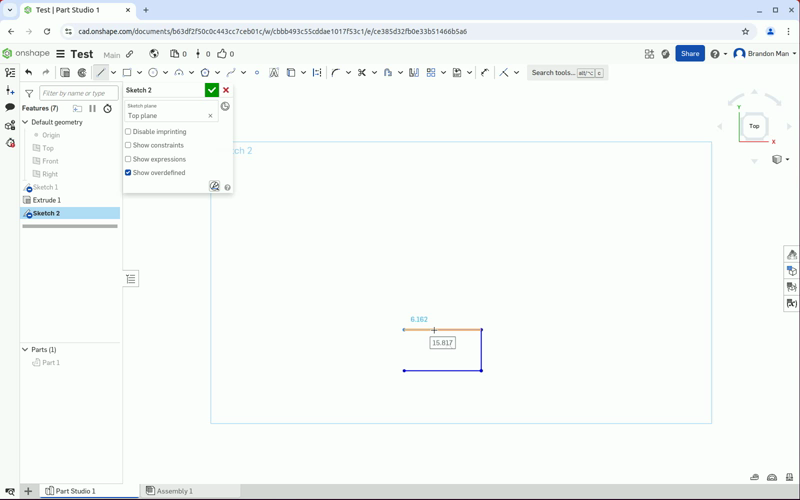
mouse_move(404, 370)
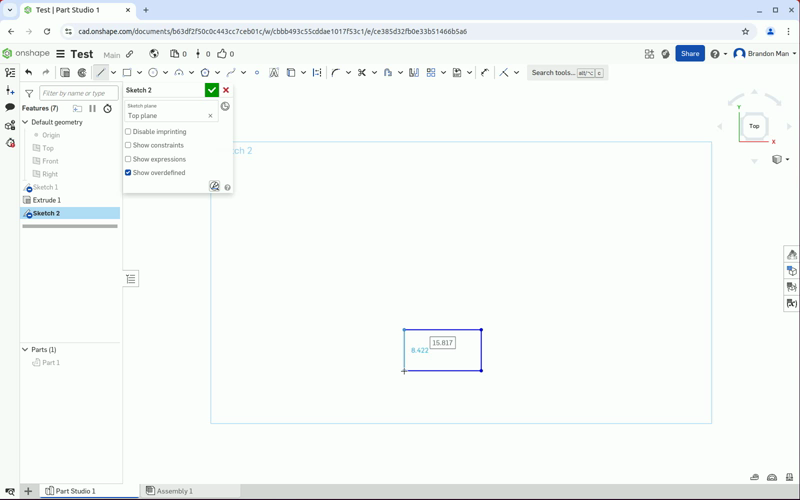
key_up(shift)
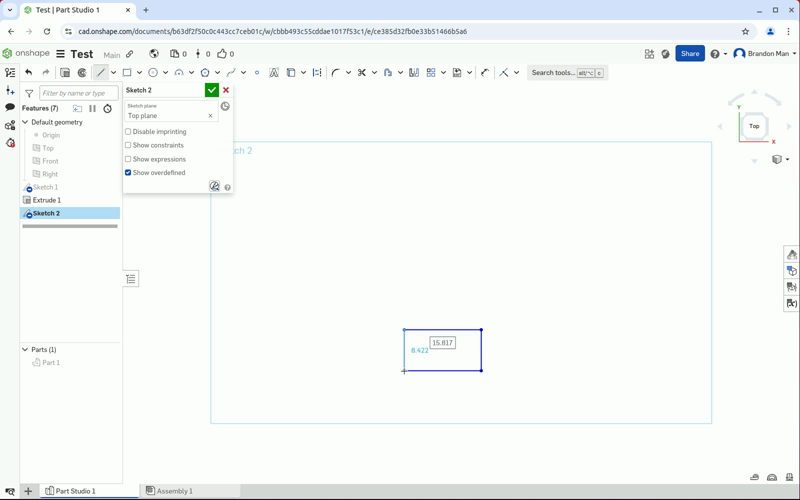
click(404, 370)
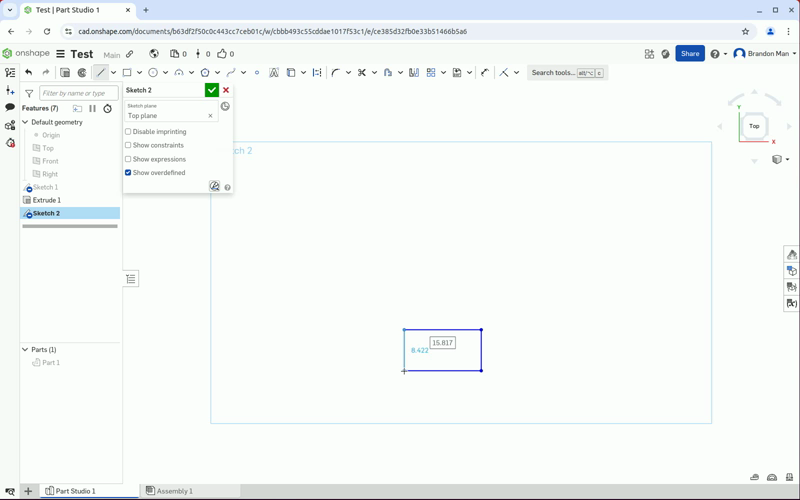
key(esc)
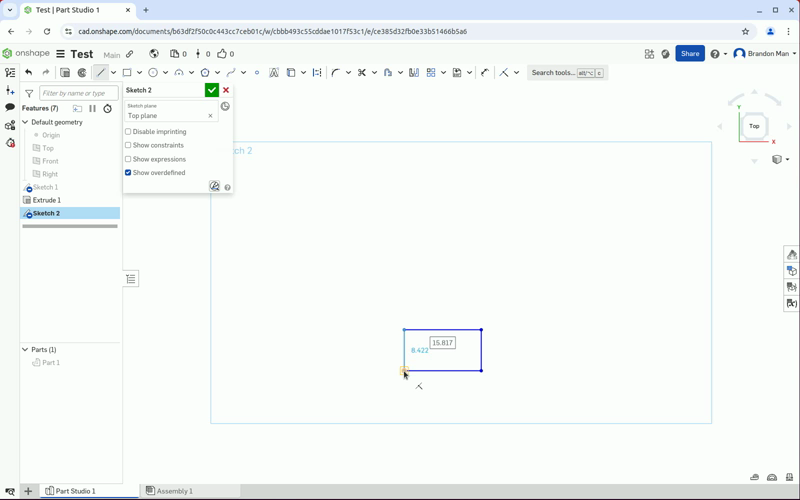
mouse_move(476, 361)
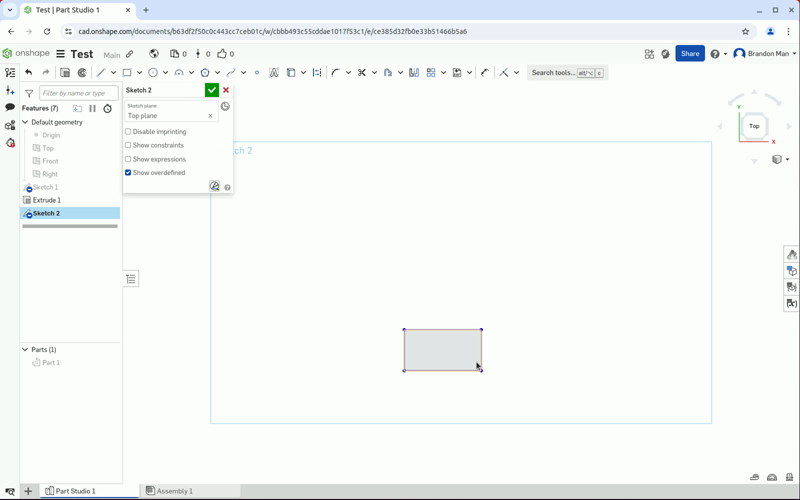
click(476, 361)
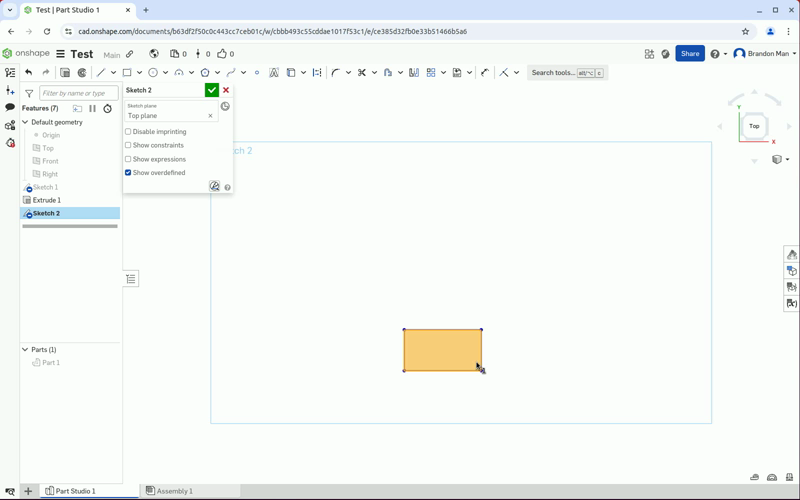
mouse_move(73, 352)
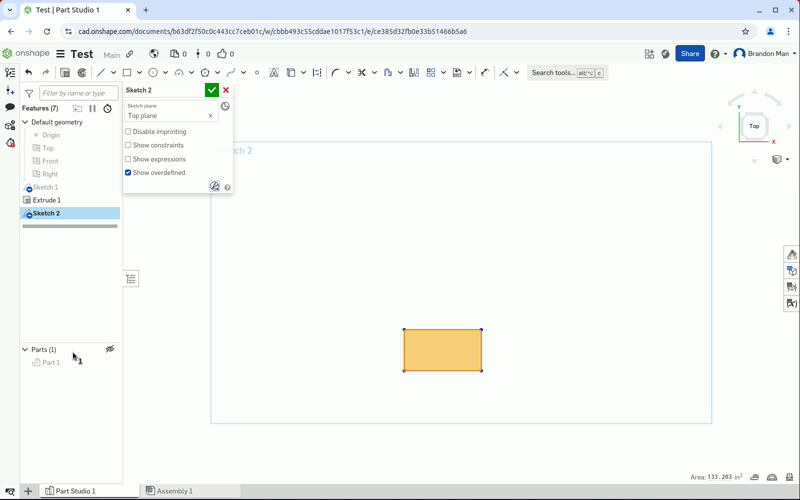
key(shift+y)
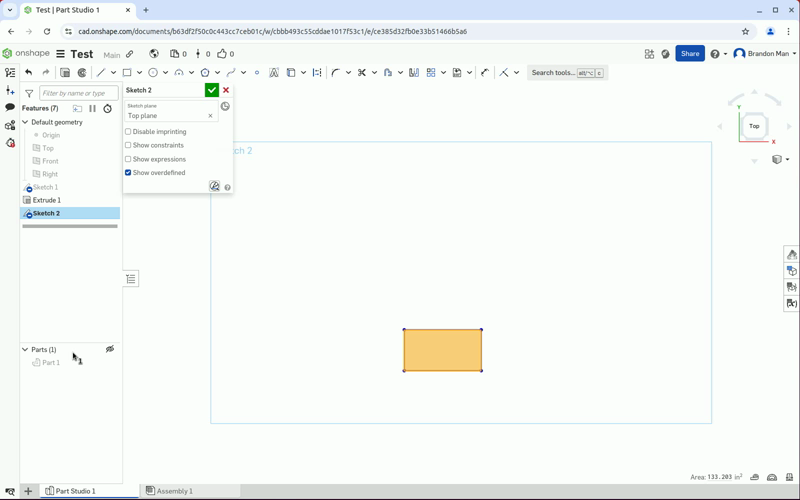
key(shift+e)
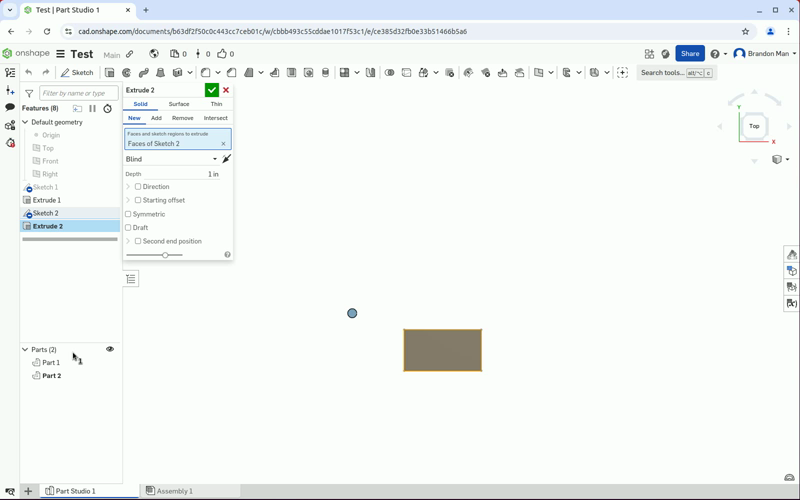
mouse_move(143, 106)
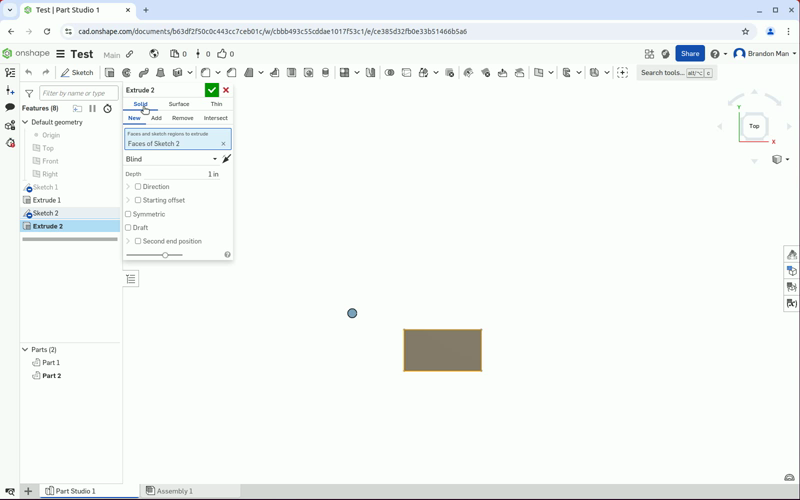
click(143, 106)
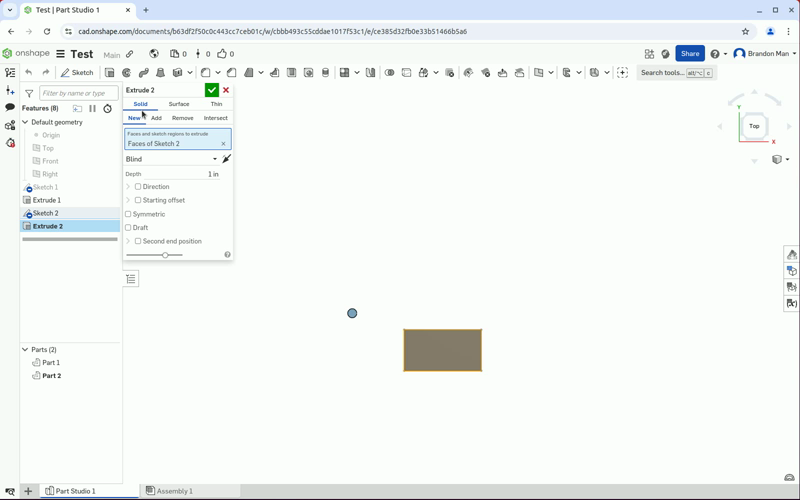
mouse_move(137, 120)
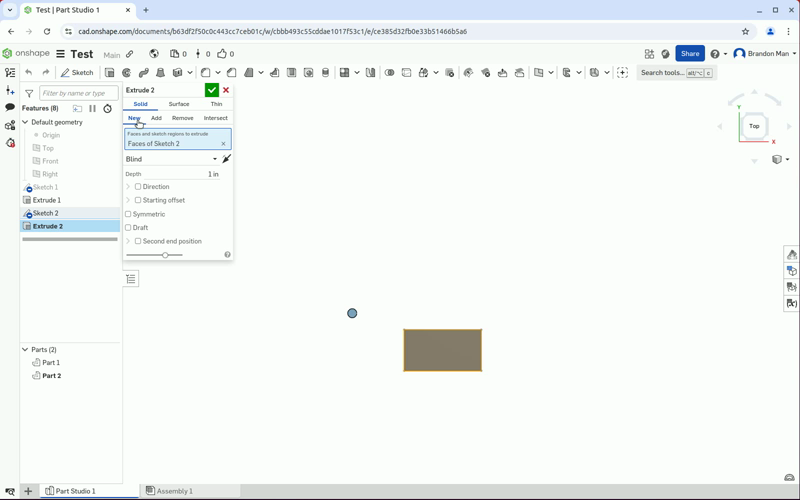
click(137, 120)
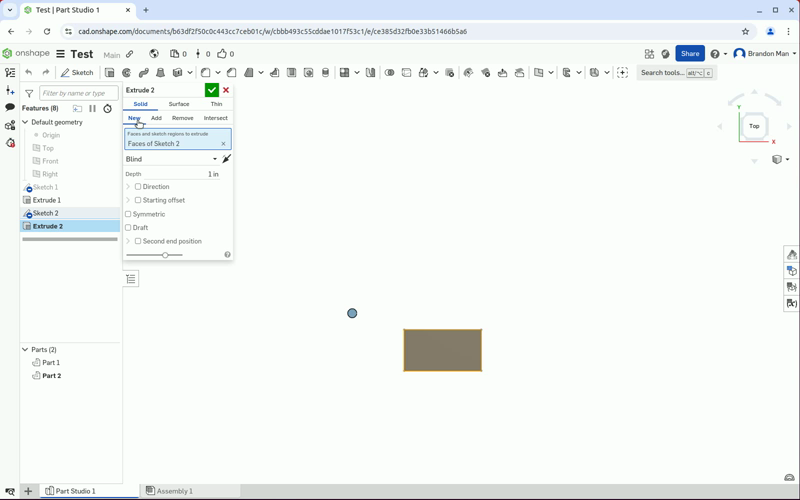
key(tab, 4)
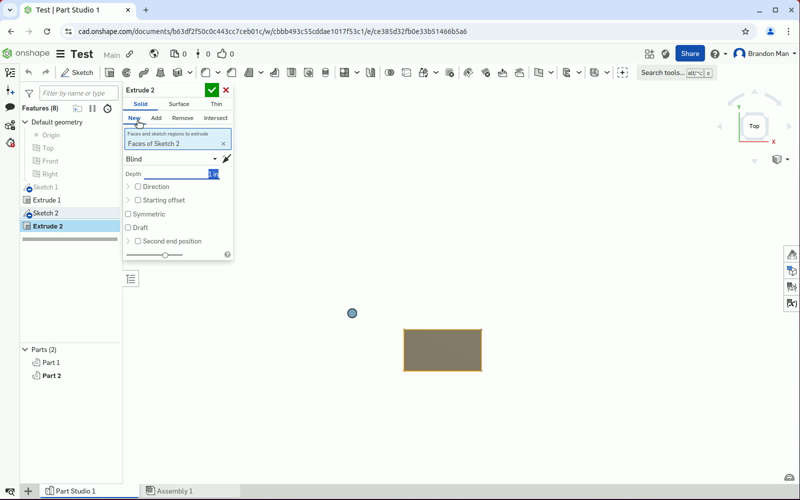
text(0.963)
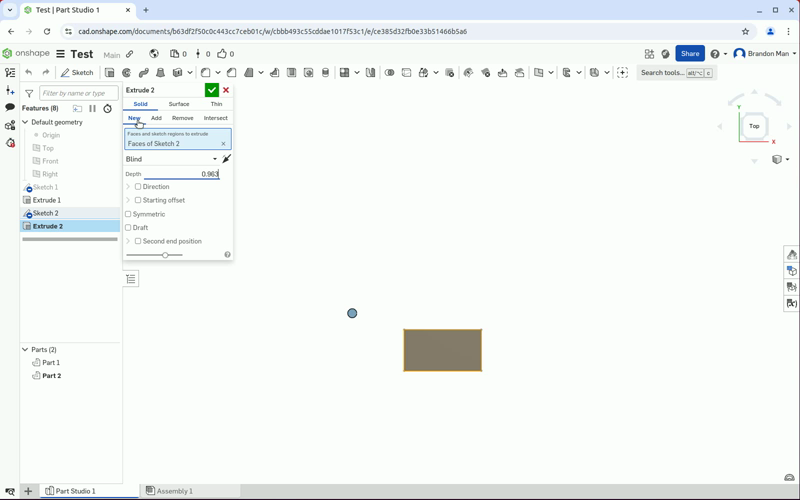
key(enter)
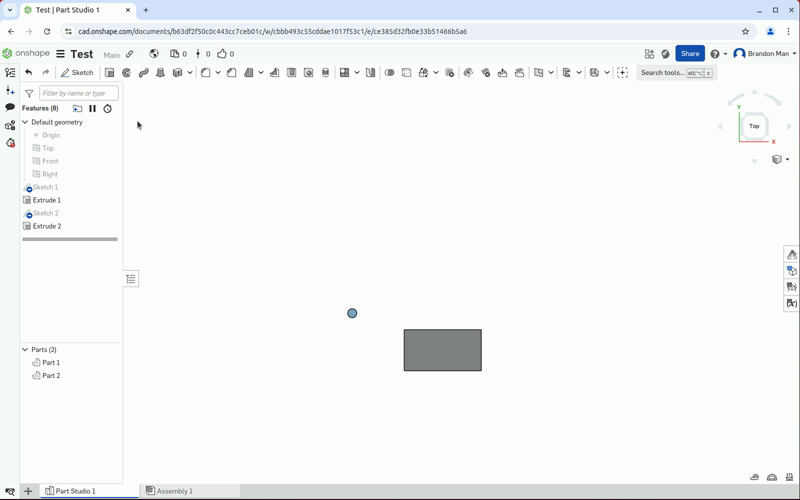
key(shift+h)
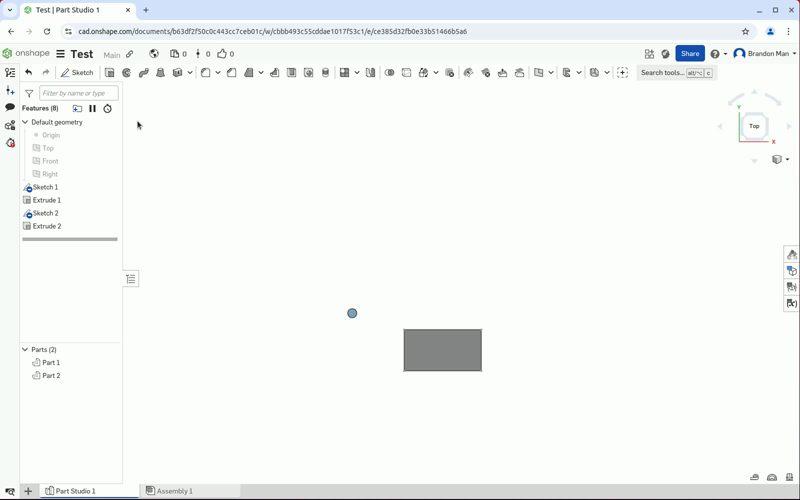
key(shift+h)
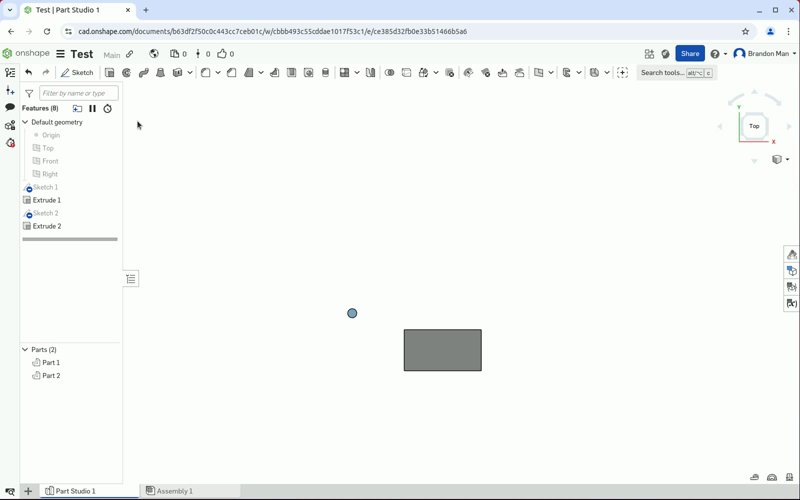
mouse_move(73, 189)
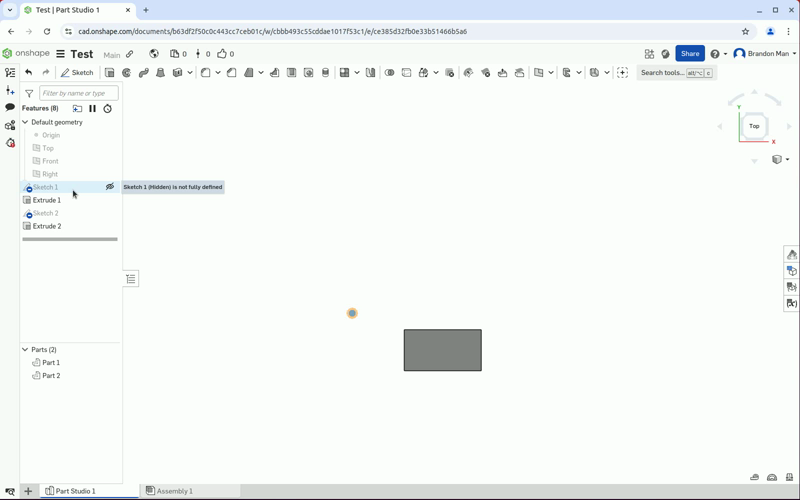
click(73, 189)
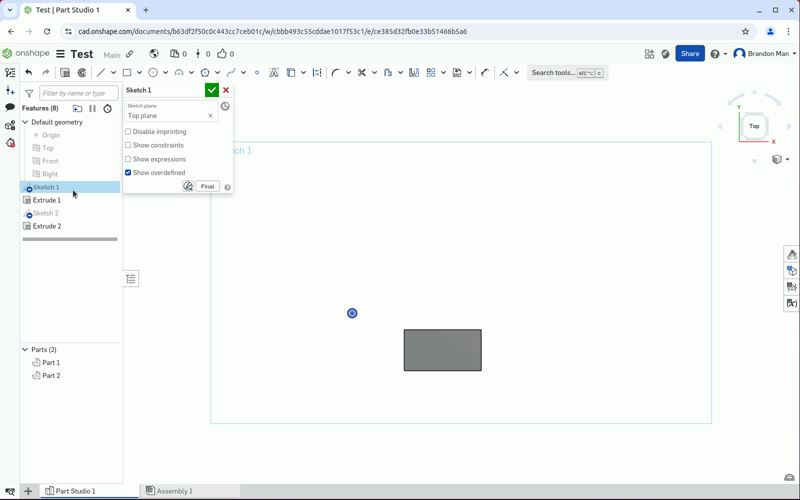
mouse_move(229, 92)
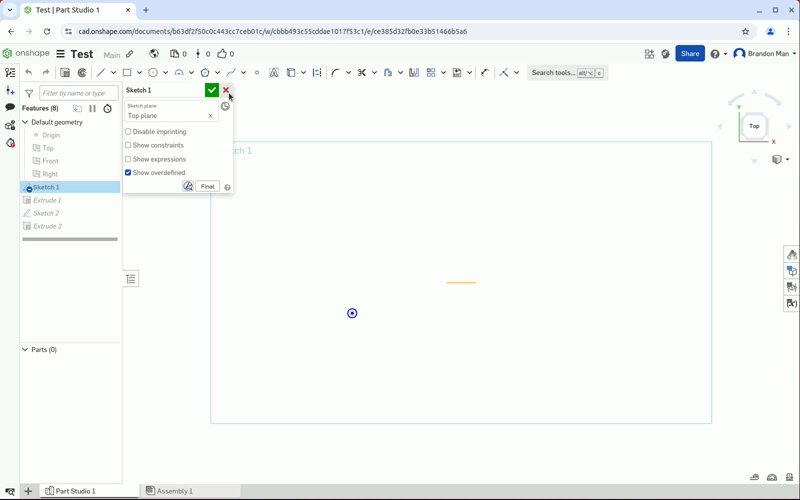
click(229, 92)
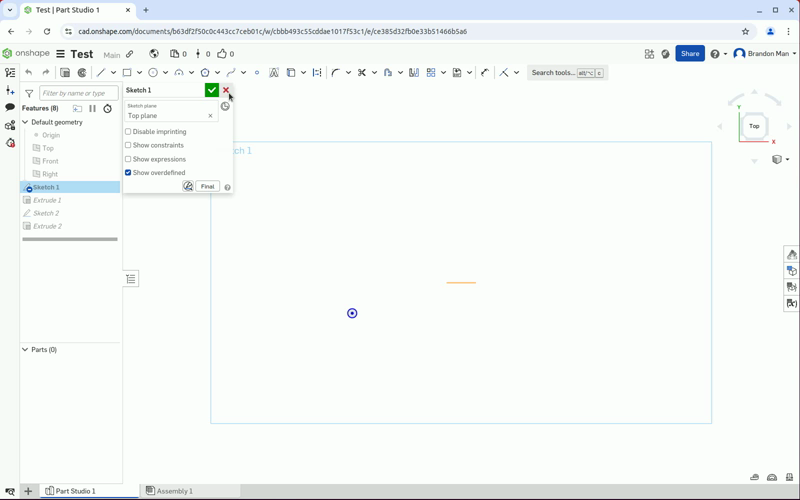
key(shift+s)
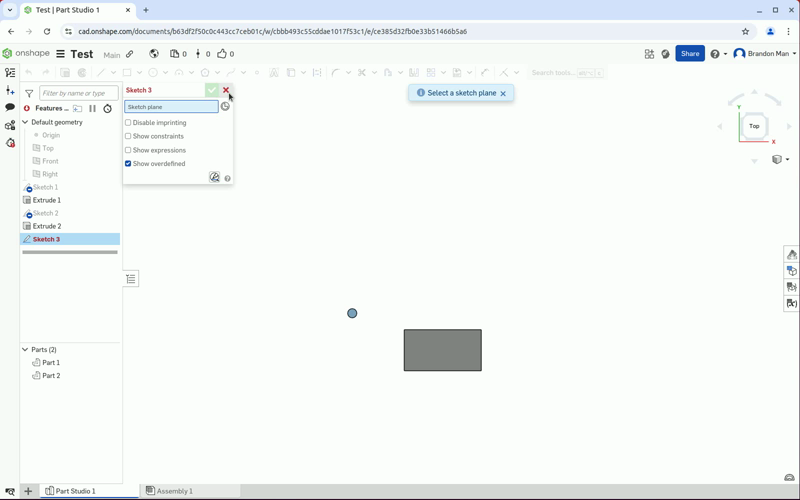
mouse_move(73, 150)
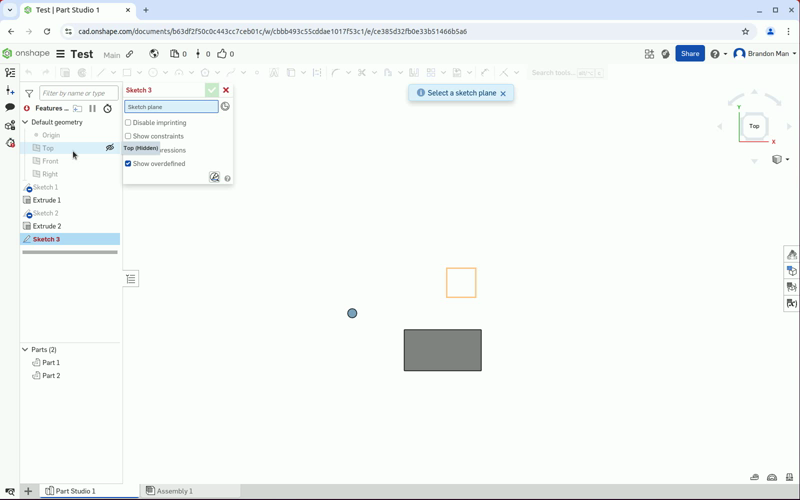
click(73, 150)
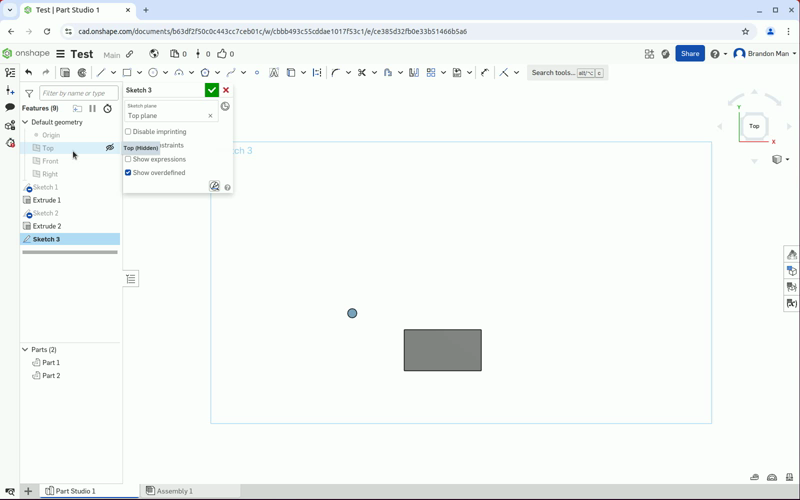
mouse_move(73, 352)
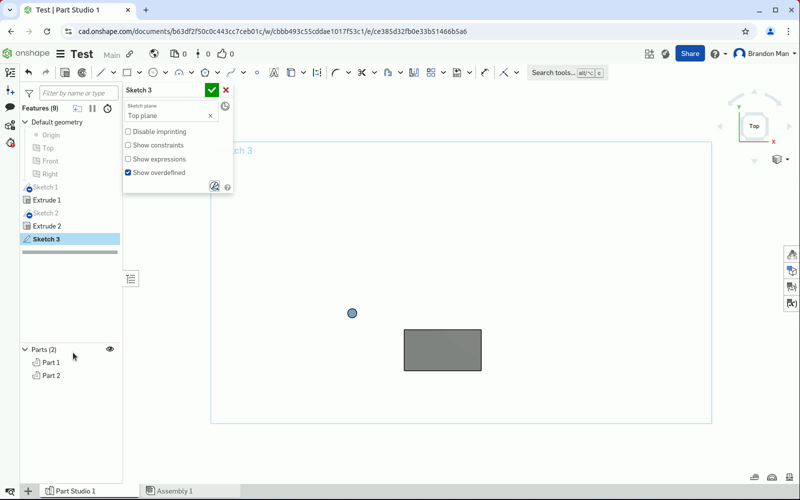
key(y)
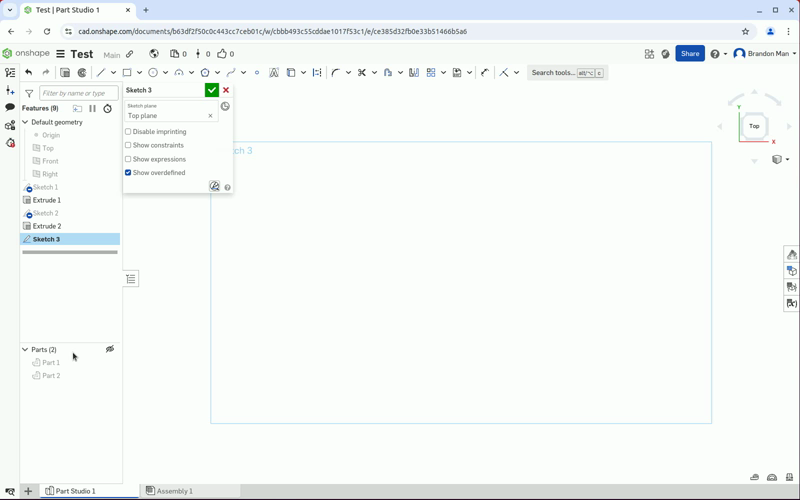
key(c)
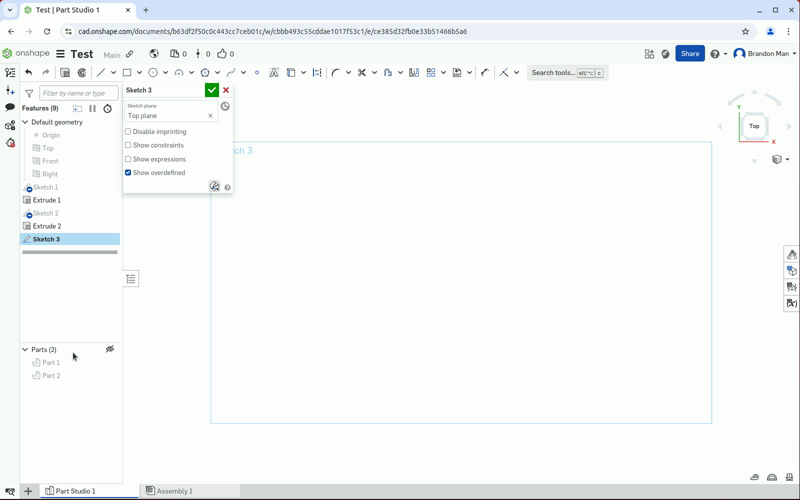
key_down(shift)
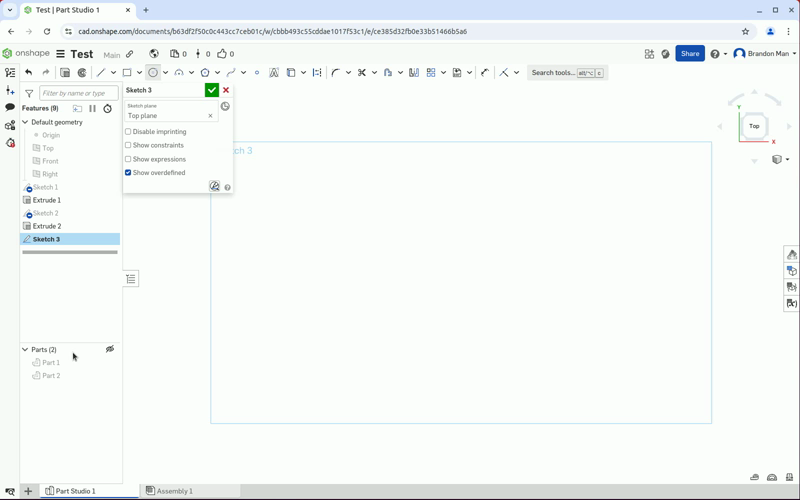
mouse_move(358, 303)
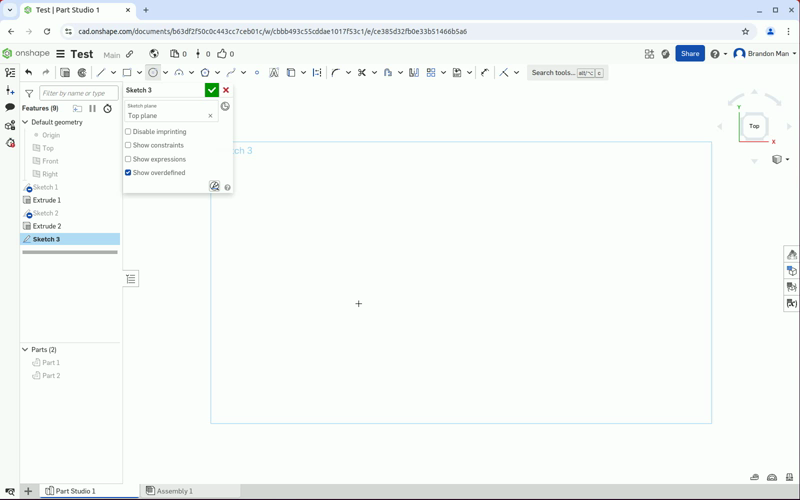
click(358, 303)
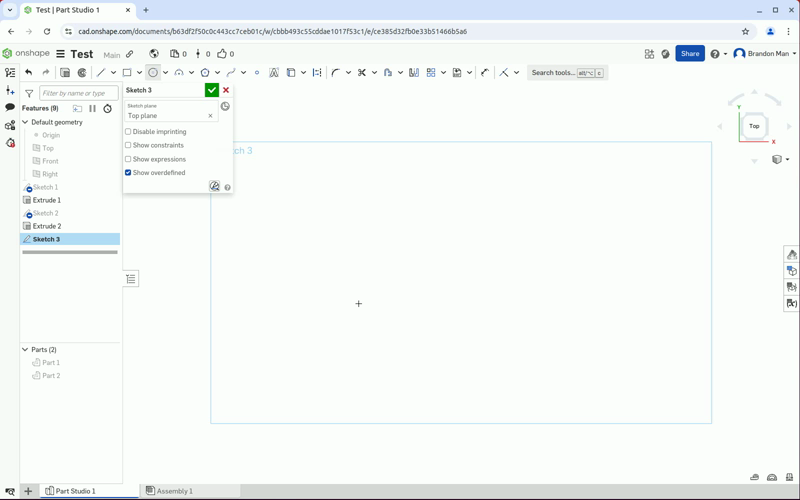
key_up(shift)
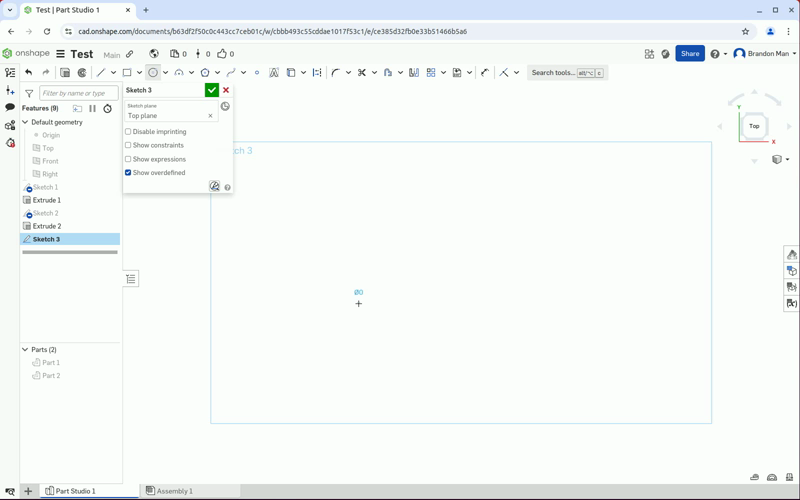
mouse_move(363, 303)
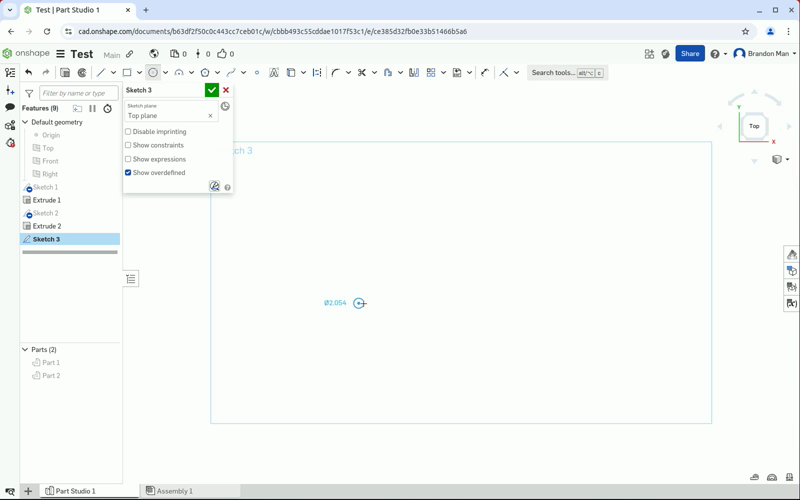
click(363, 303)
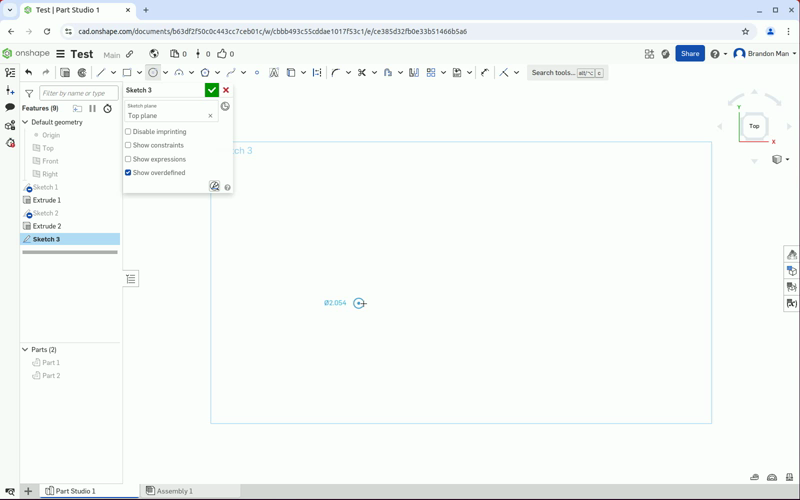
key(esc)
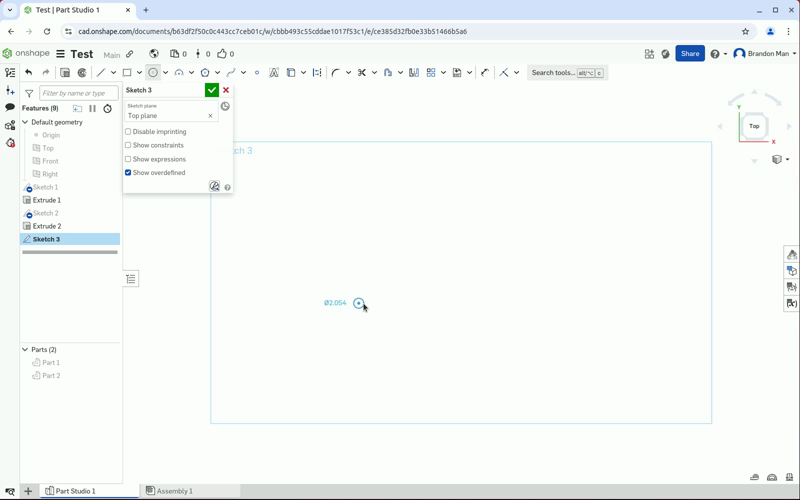
mouse_move(360, 305)
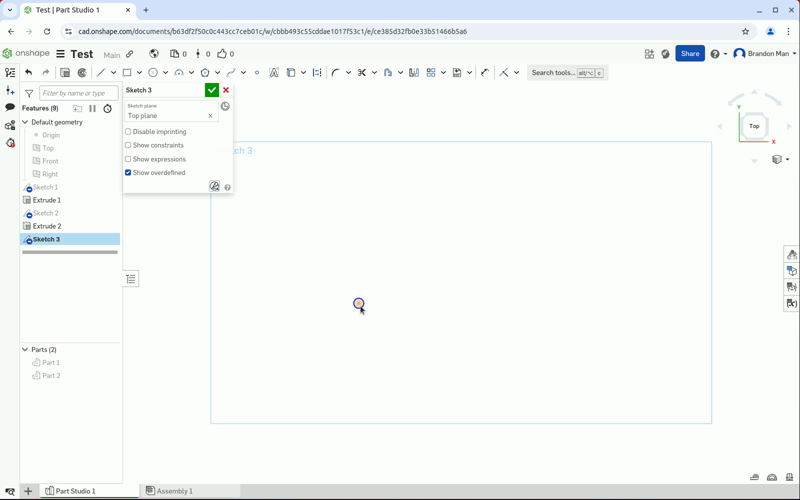
scroll(6)
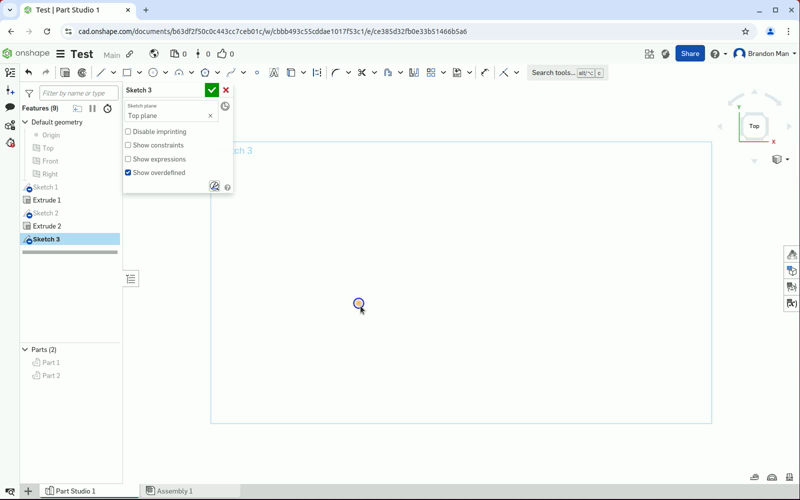
scroll(6)
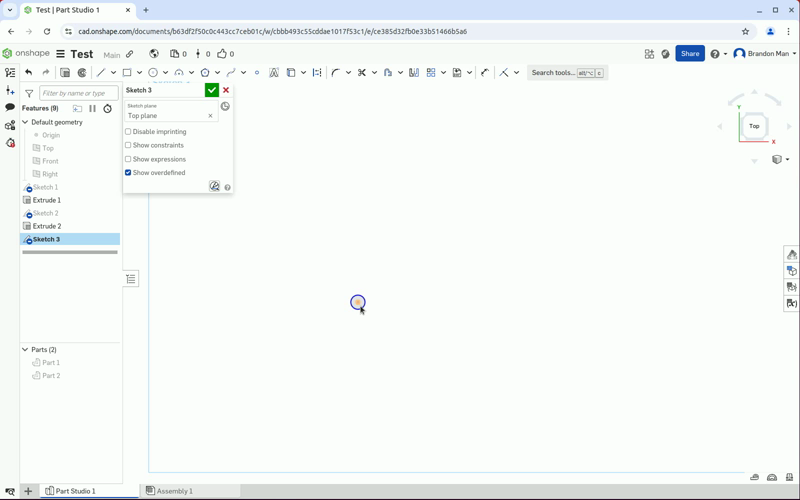
scroll(6)
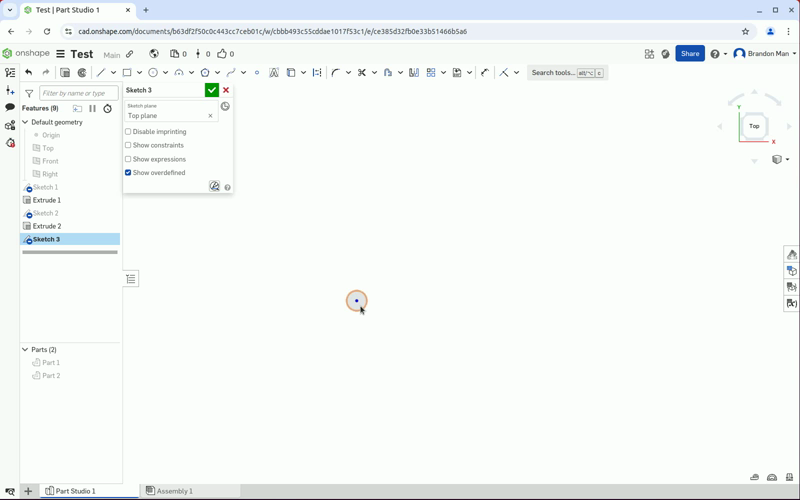
scroll(6)
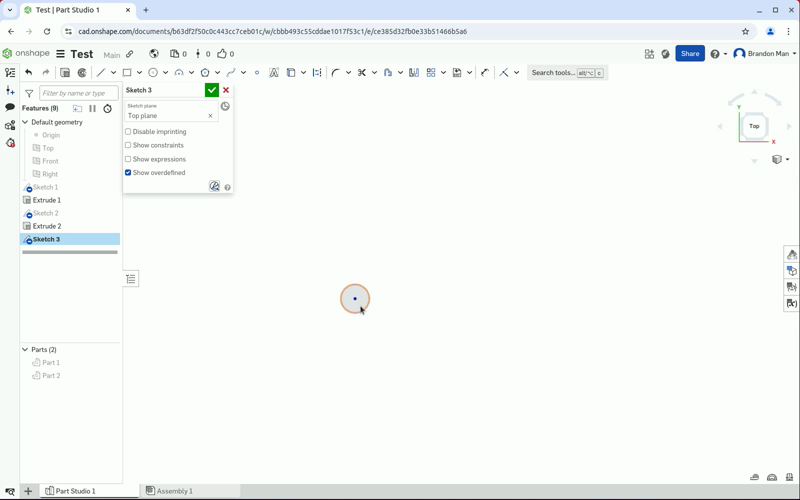
scroll(6)
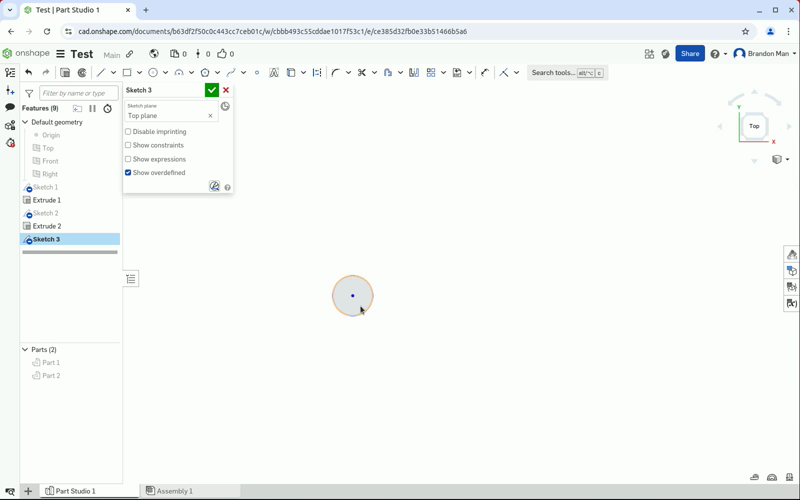
scroll(6)
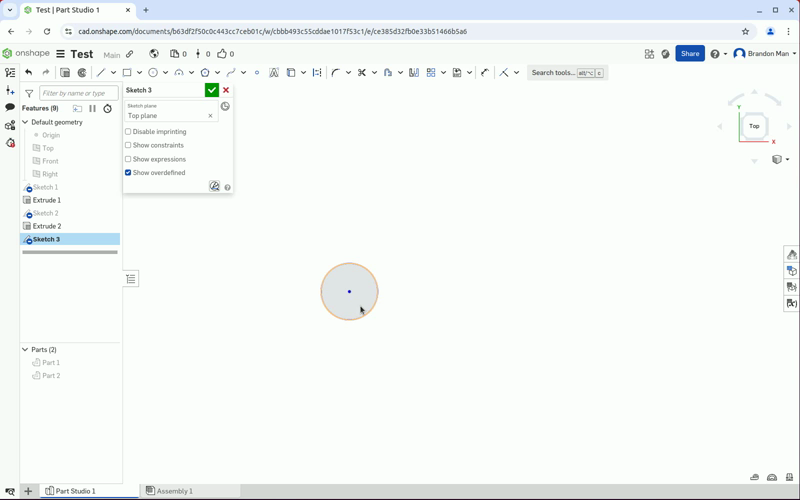
scroll(6)
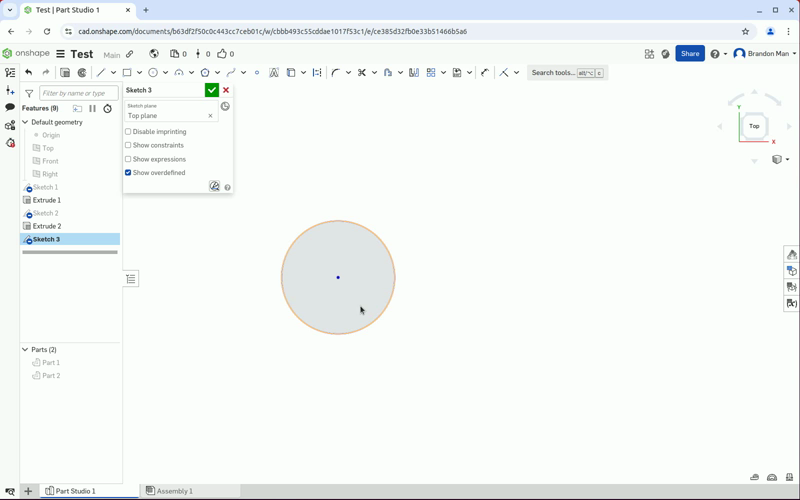
click(360, 305)
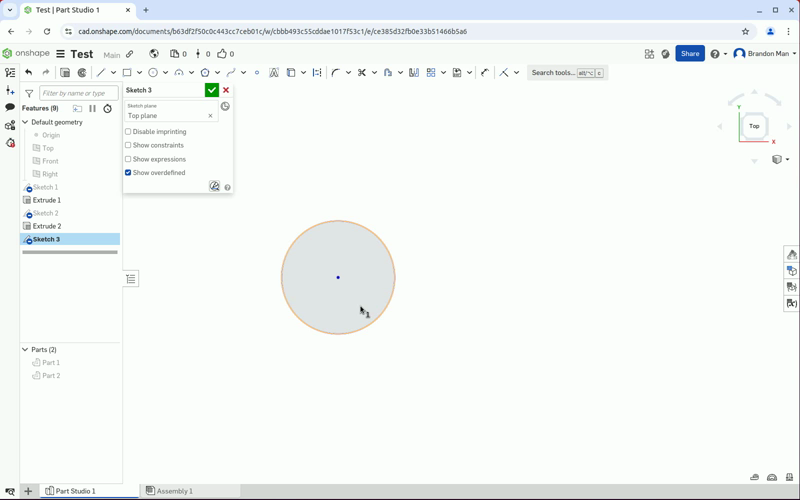
scroll(-6)
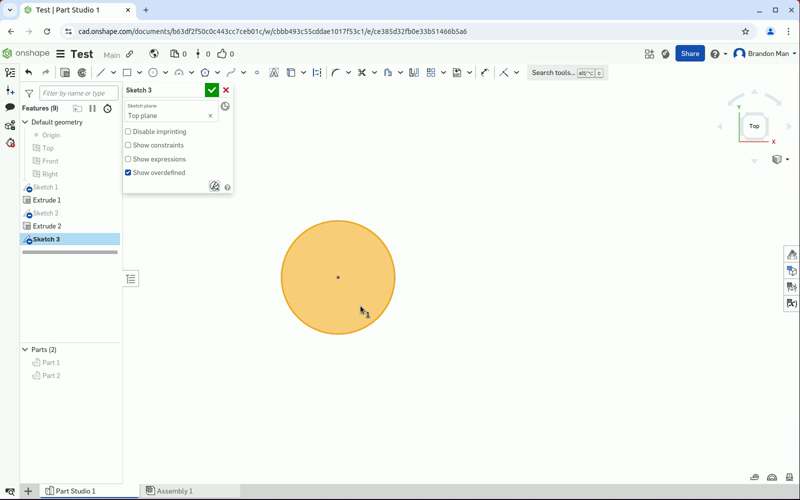
scroll(-6)
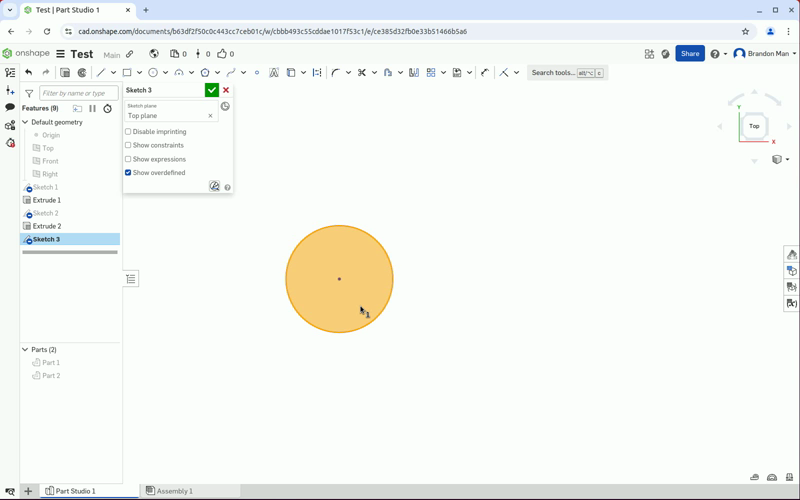
scroll(-6)
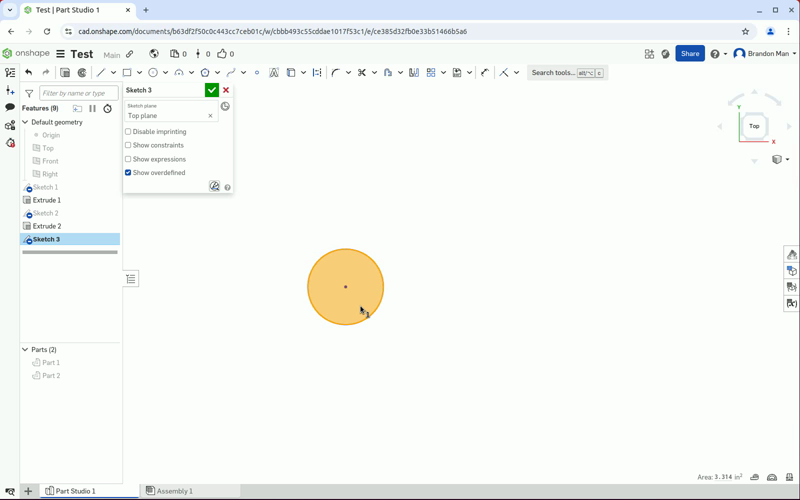
scroll(-6)
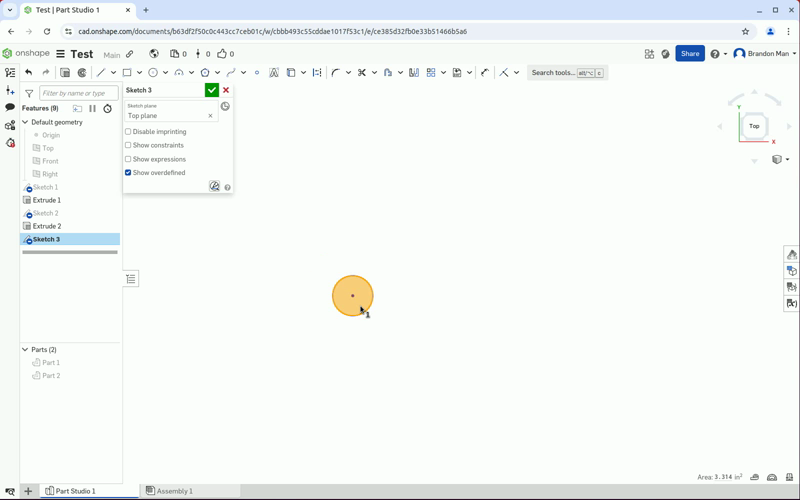
scroll(-6)
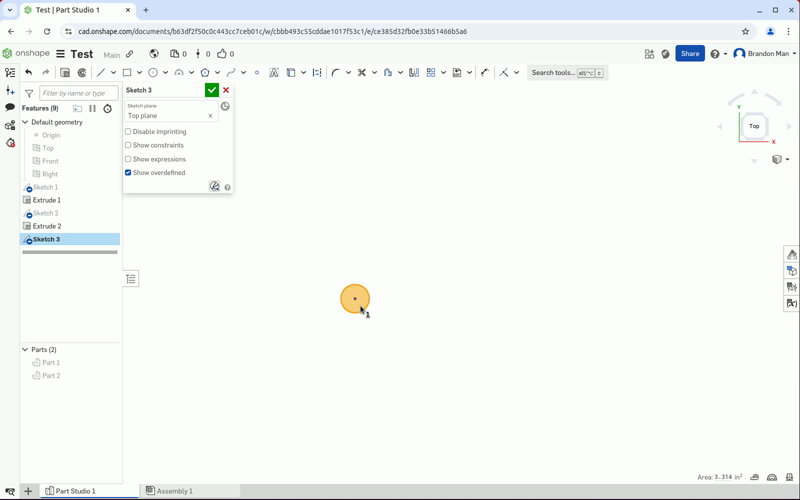
scroll(-6)
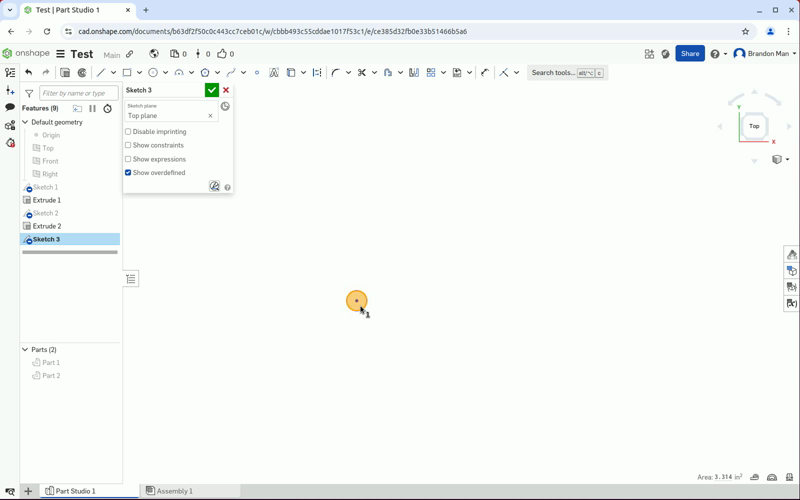
scroll(-6)
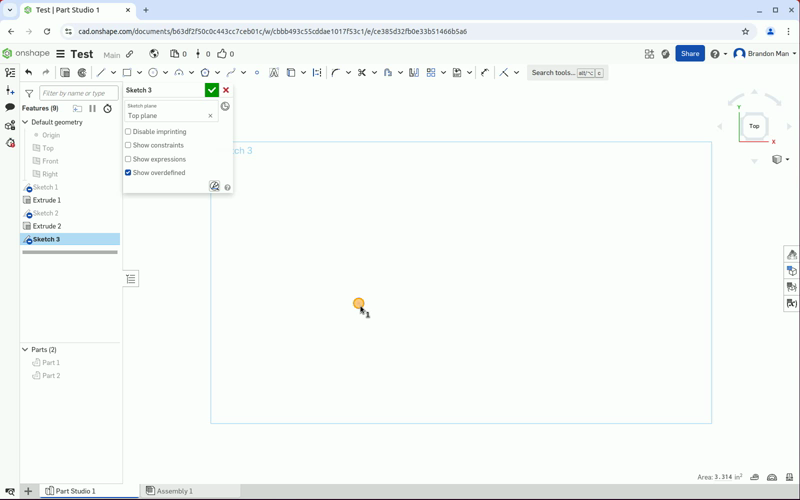
mouse_move(73, 352)
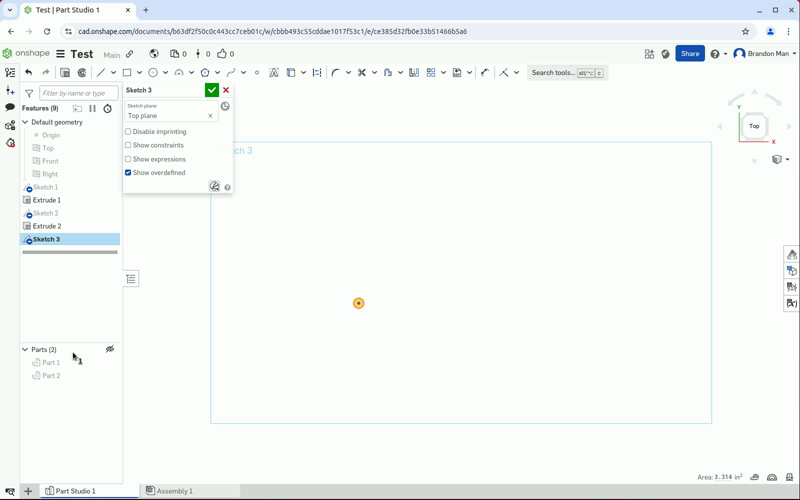
key(shift+y)
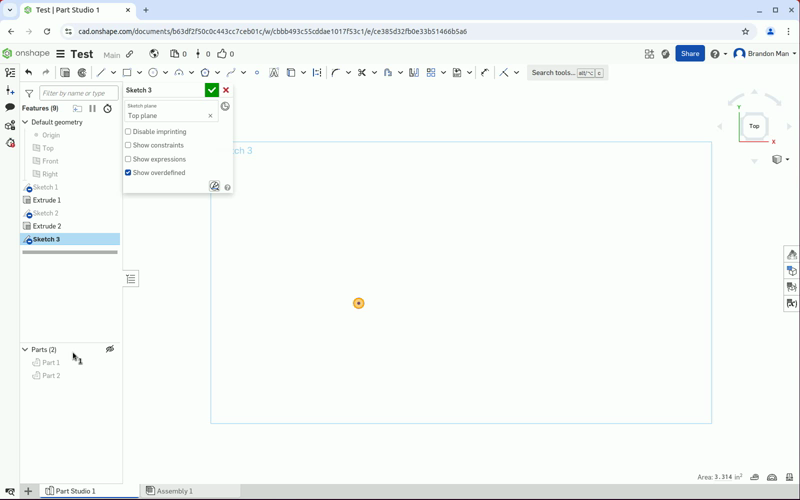
key(shift+e)
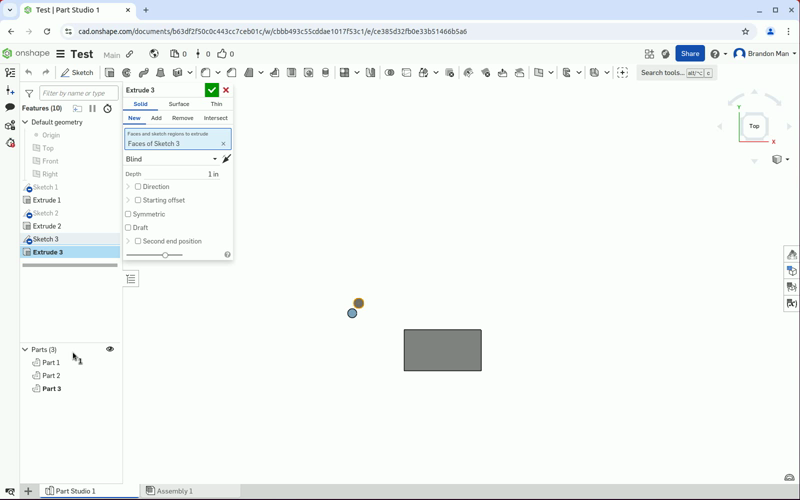
mouse_move(143, 106)
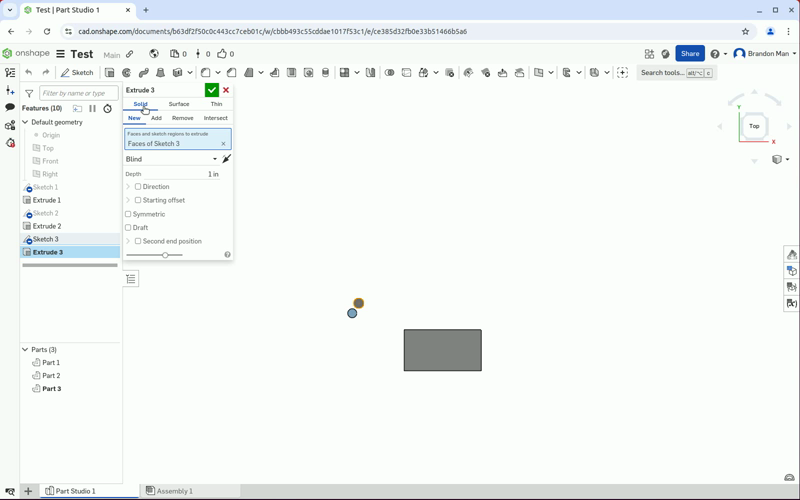
click(143, 106)
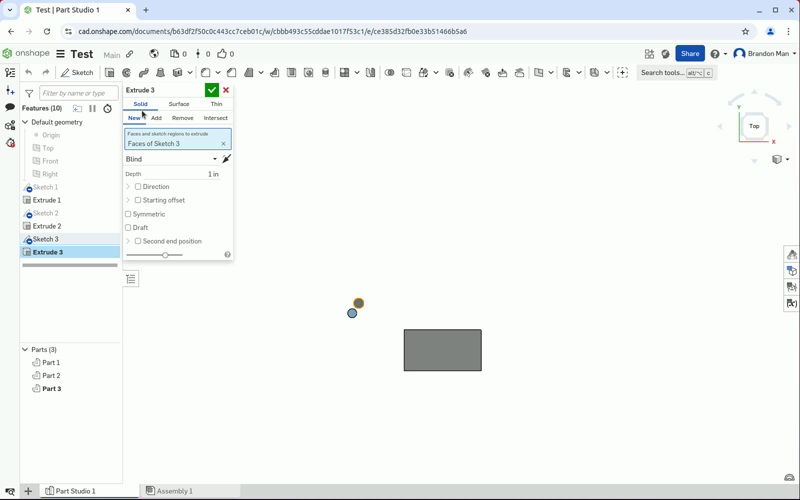
mouse_move(137, 120)
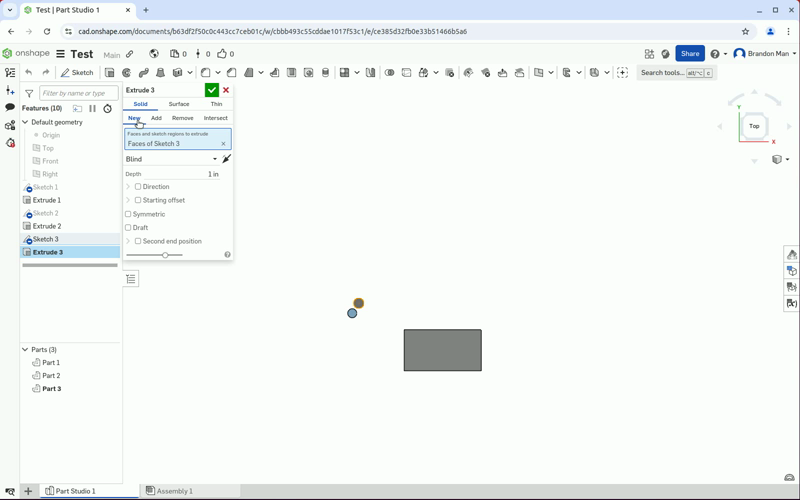
click(137, 120)
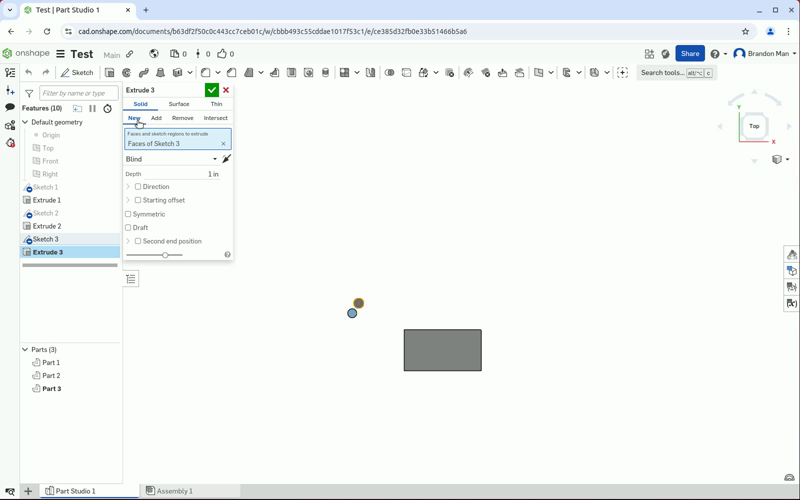
key(tab, 4)
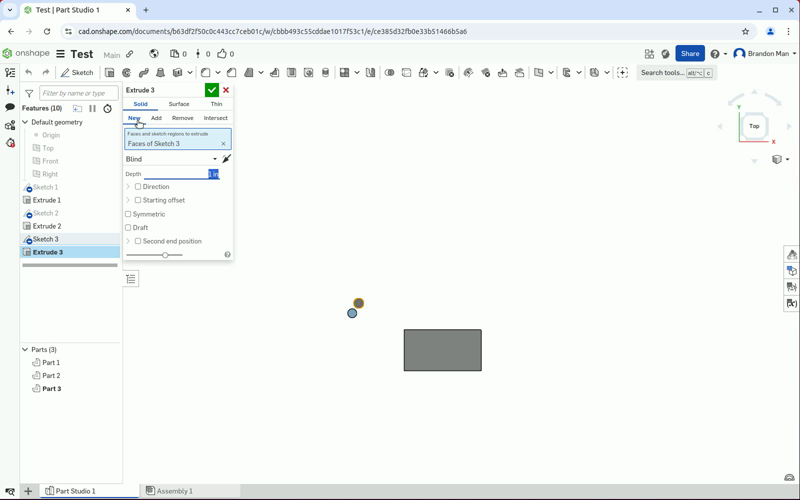
text(9.388)
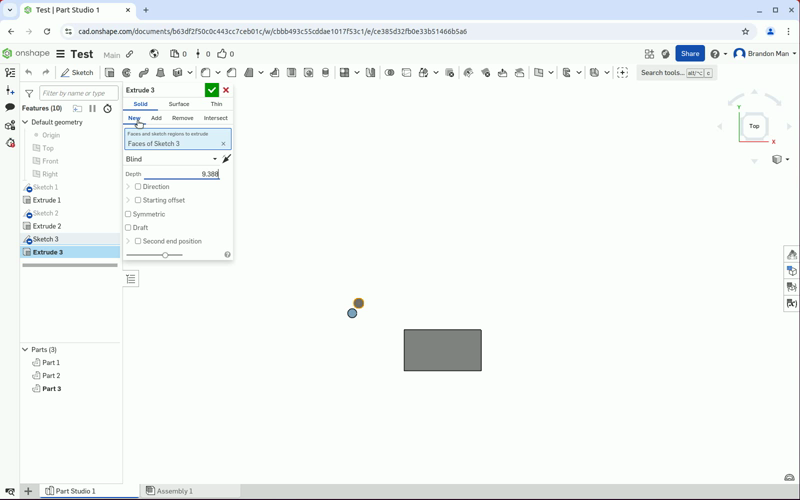
key(enter)
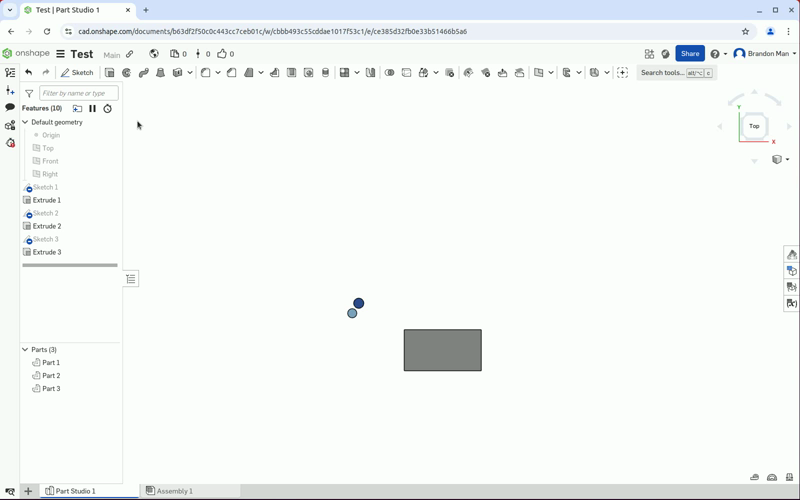
key(shift+h)
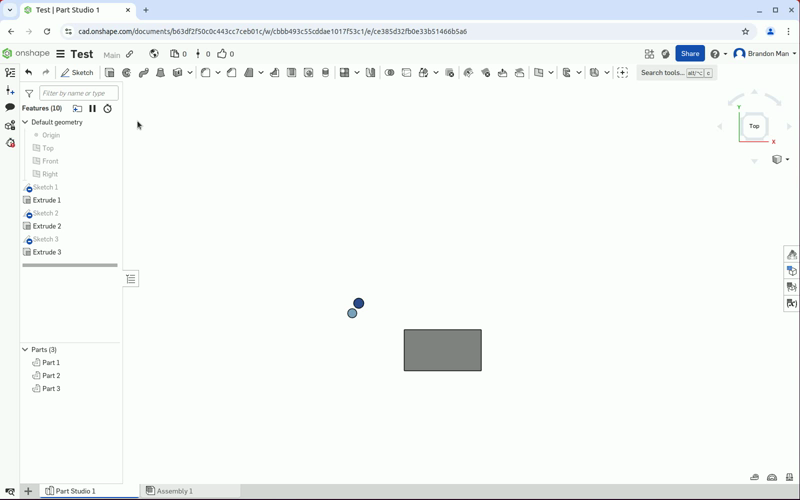
key(shift+h)
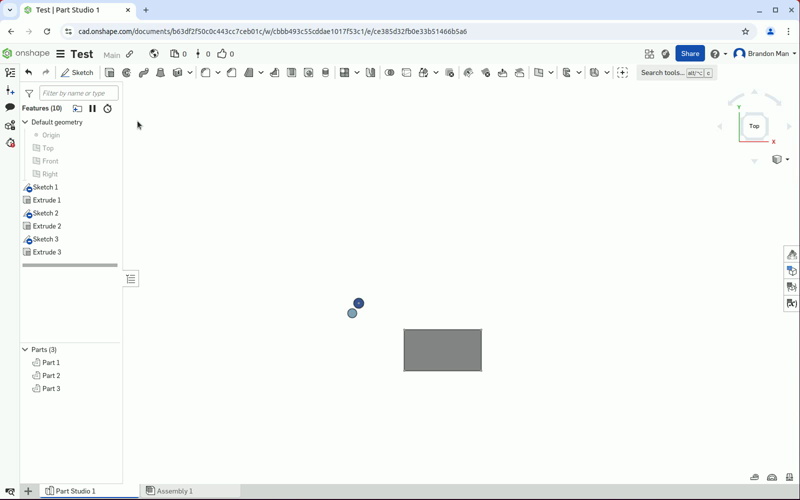
key(shift+7)
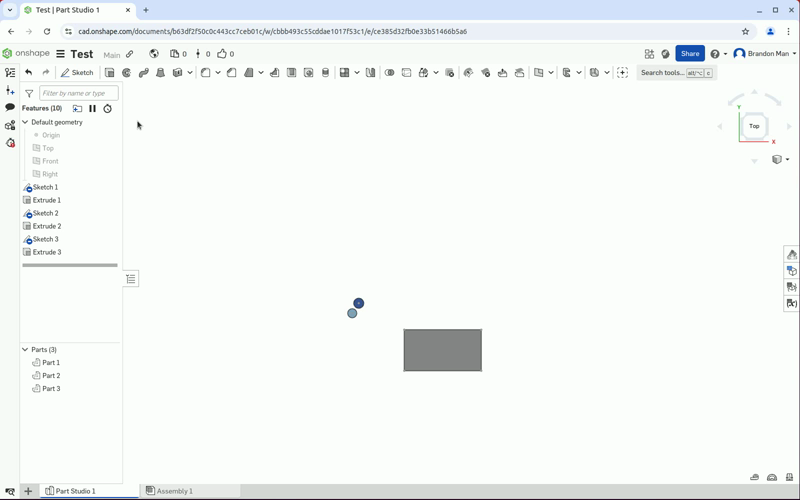
key(up, 3)
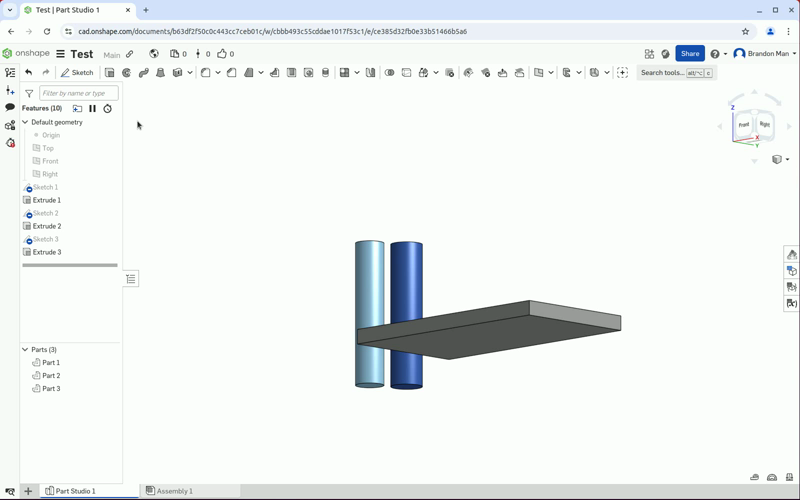
key(left, 3)
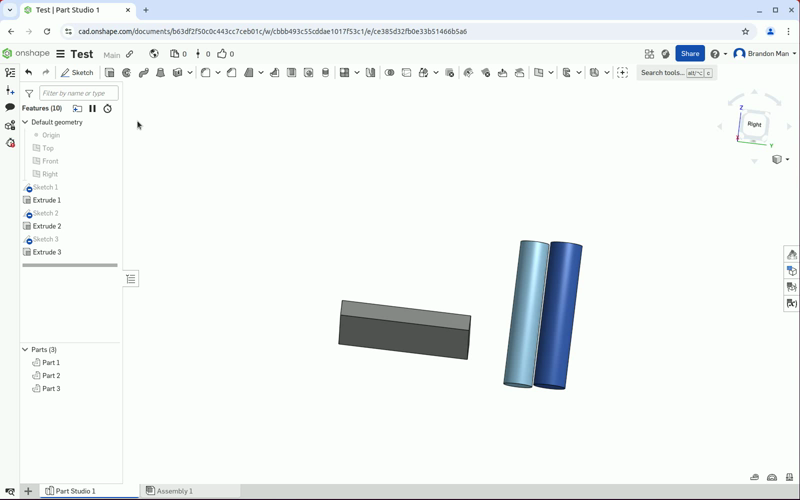
key(right, 3)
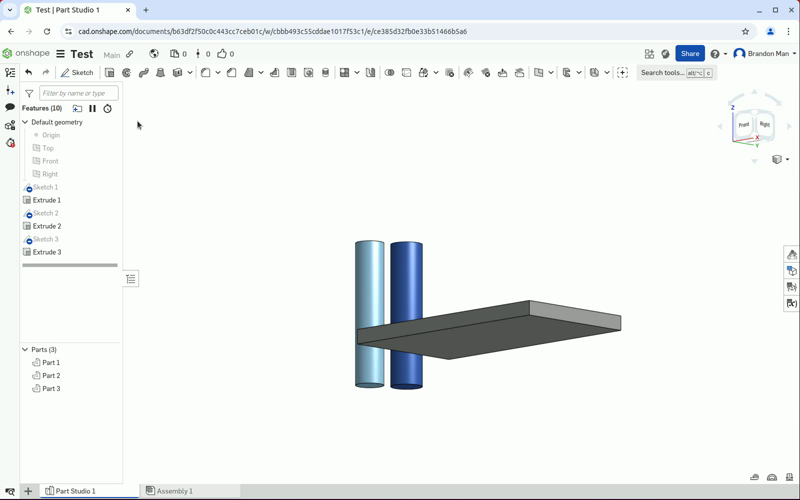
key(down, 3)
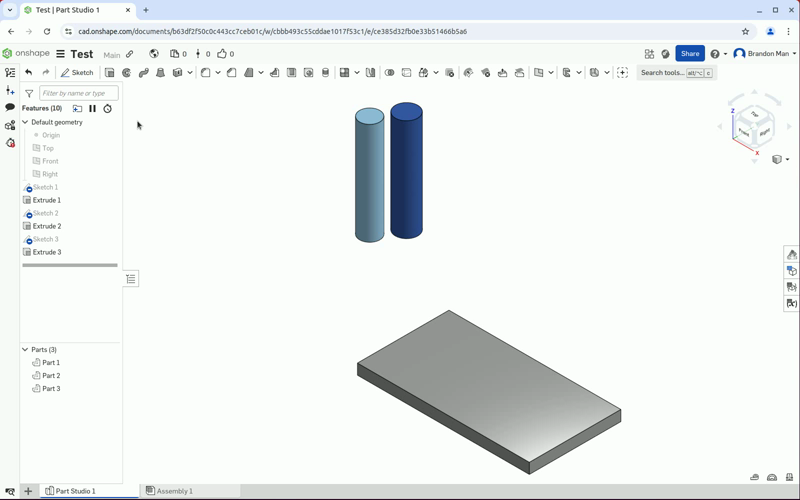
mouse_move(73, 189)
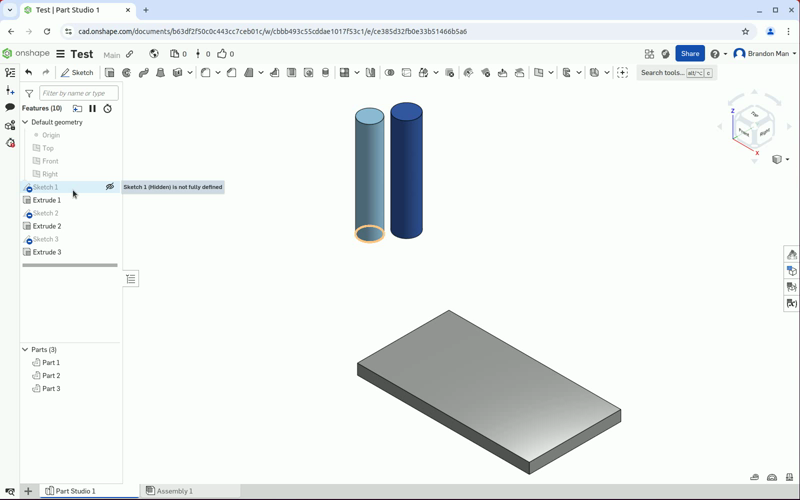
click(73, 189)